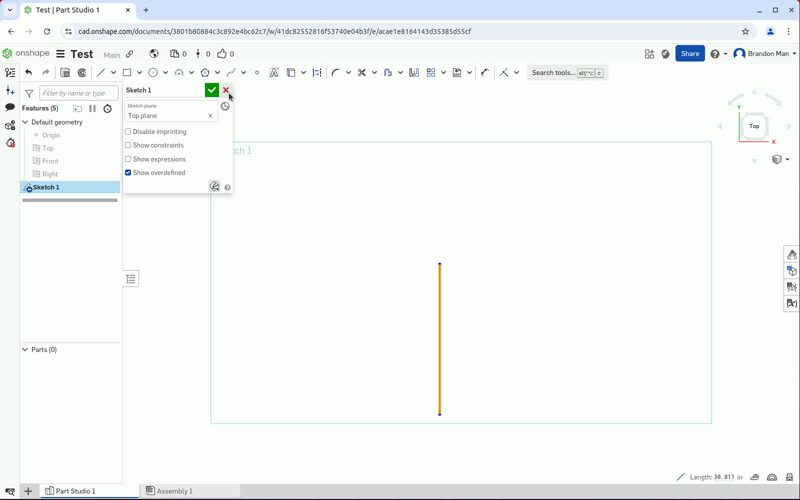
key(shift+h)
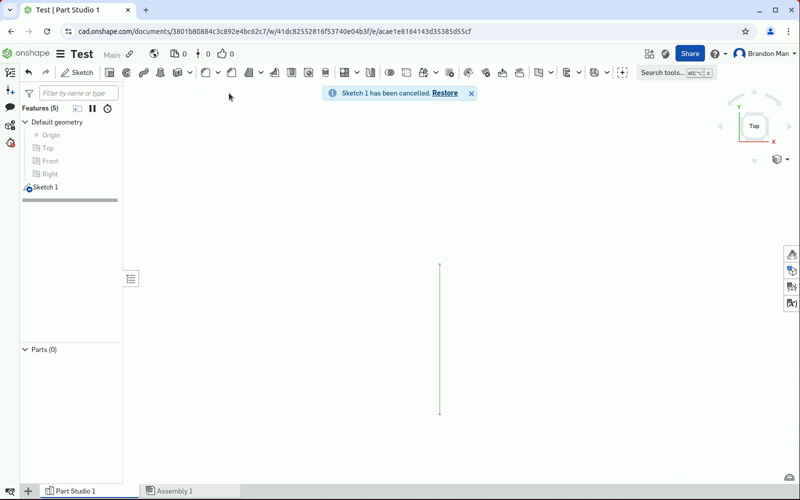
key(shift+s)
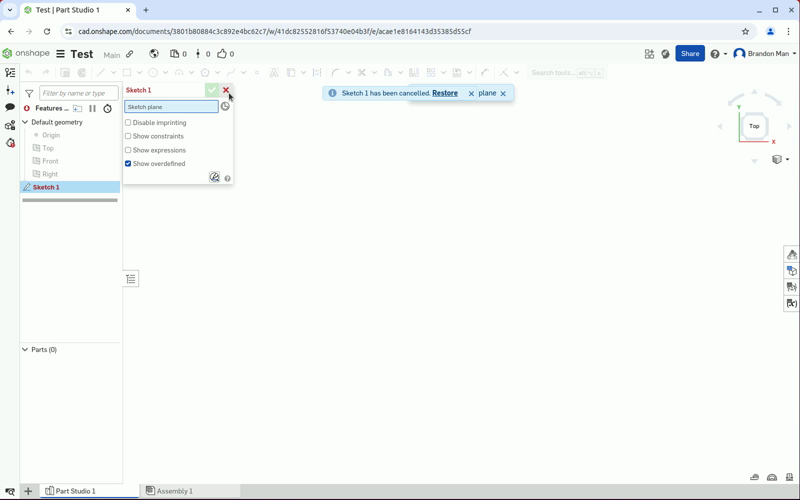
mouse_move(73, 150)
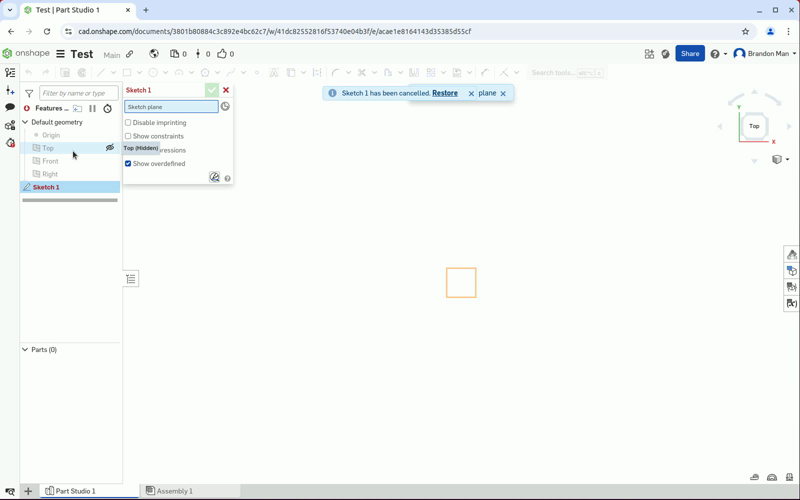
click(73, 150)
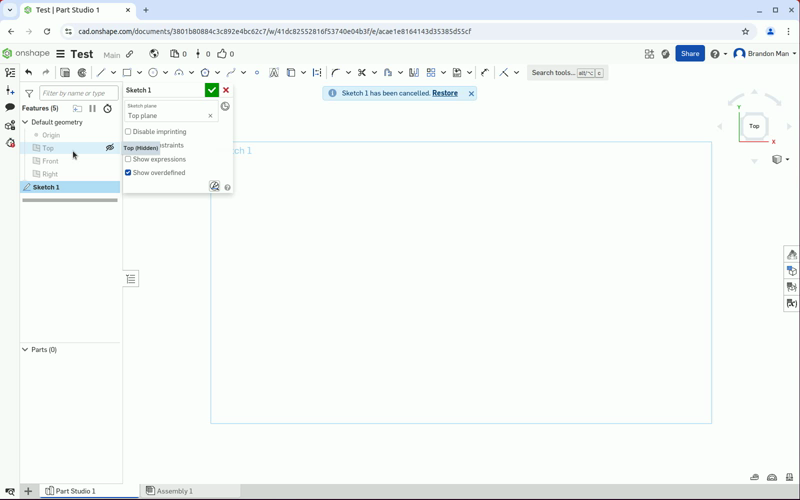
mouse_move(73, 352)
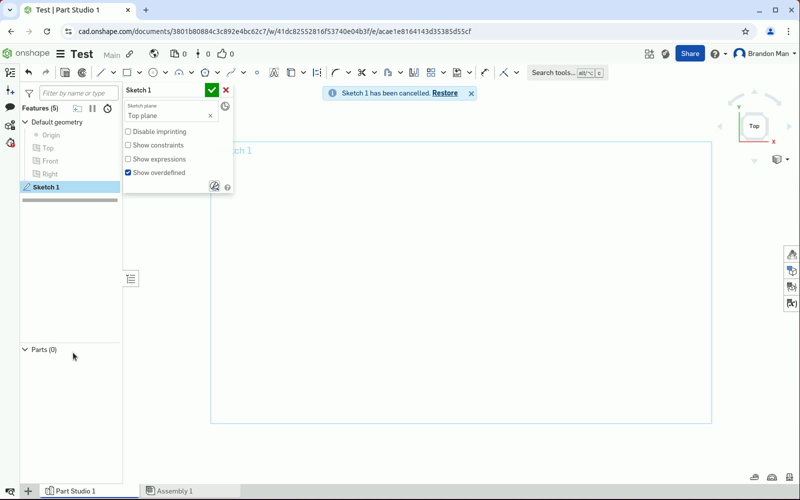
key(y)
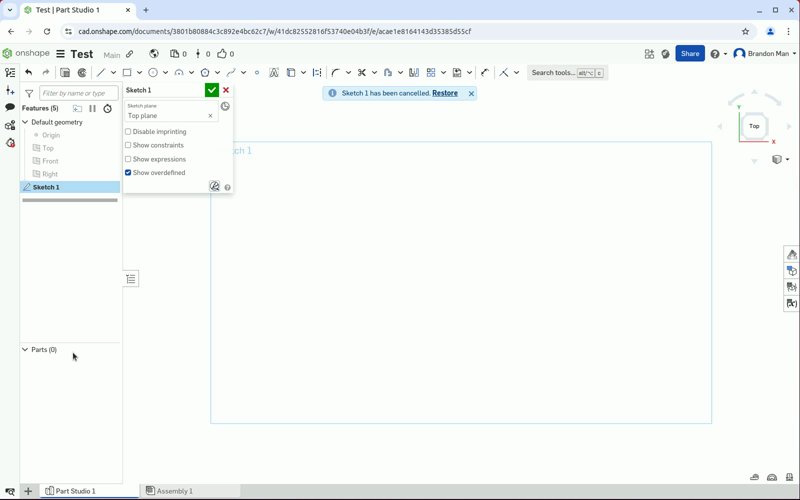
key(l)
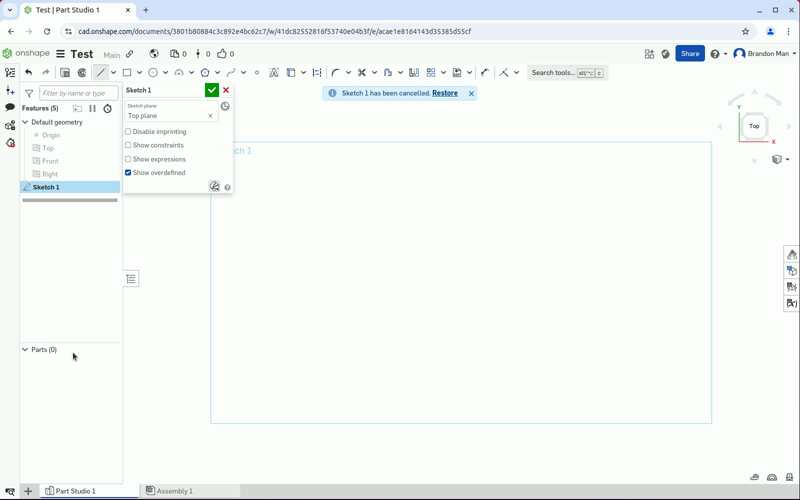
key_down(shift)
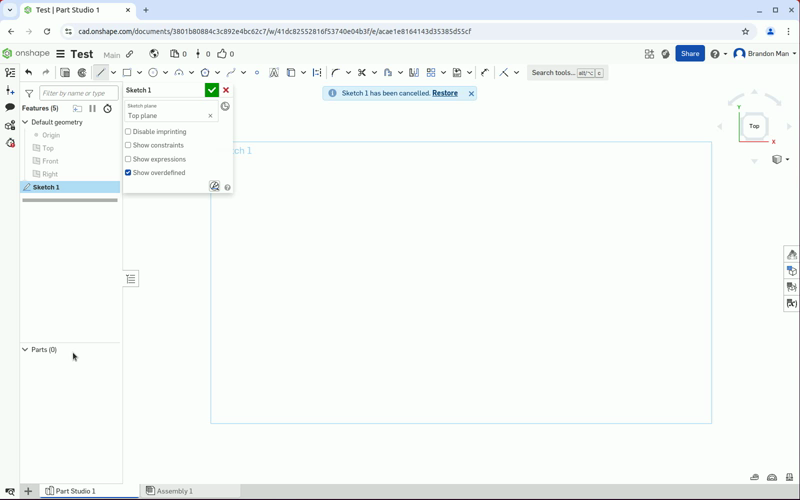
mouse_move(423, 395)
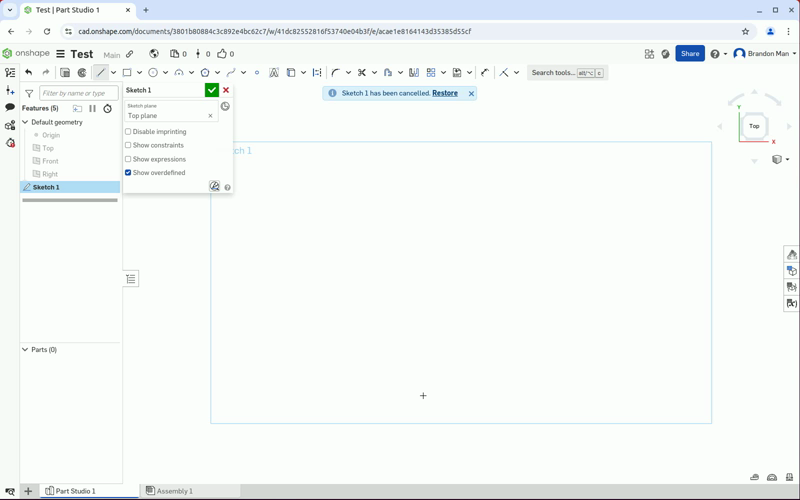
click(423, 395)
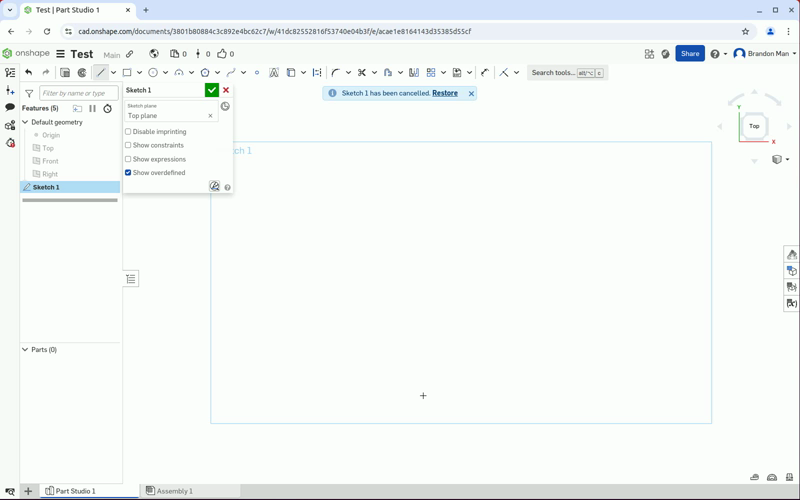
key_up(shift)
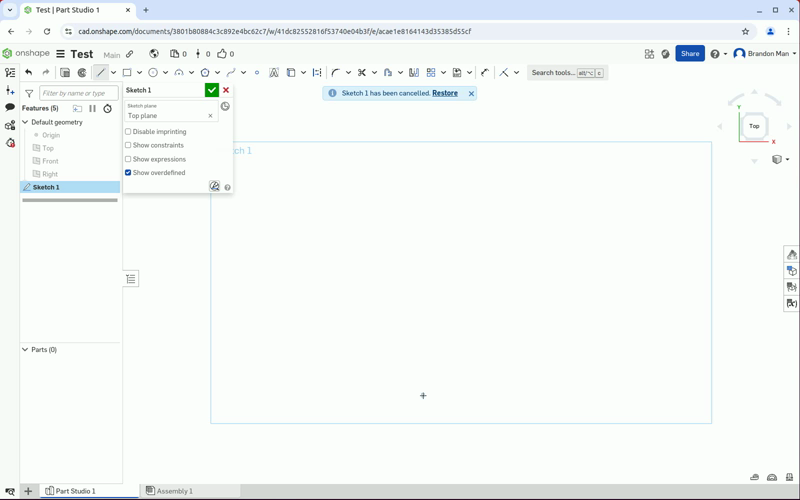
key_down(shift)
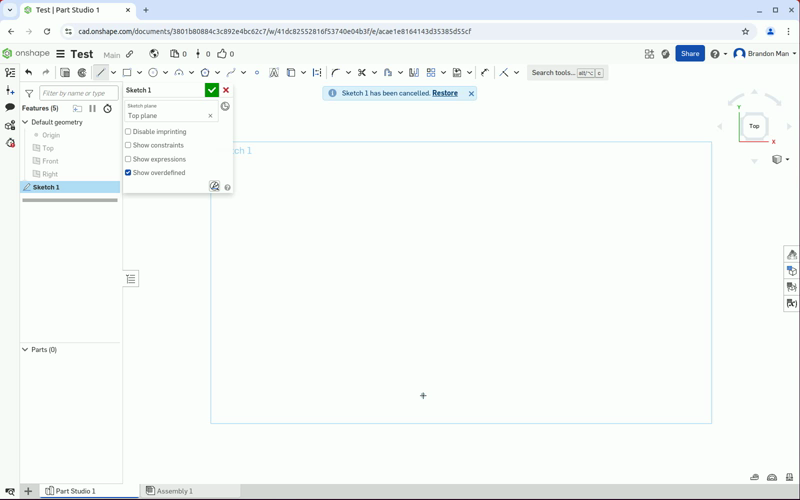
mouse_move(498, 395)
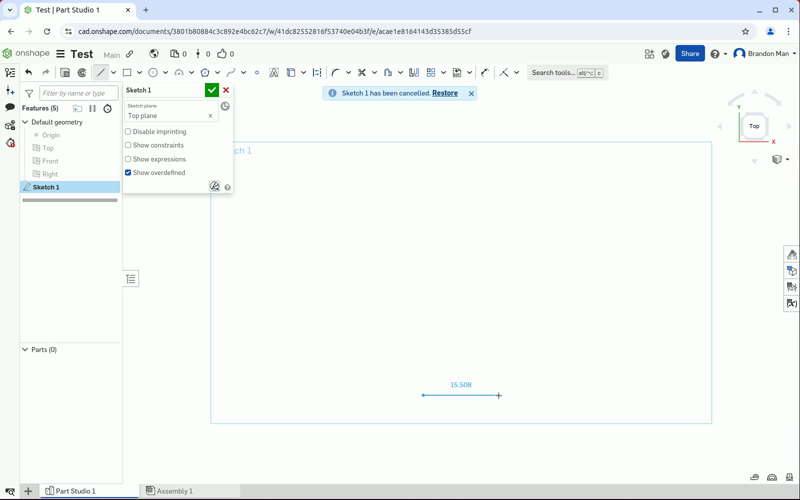
click(498, 395)
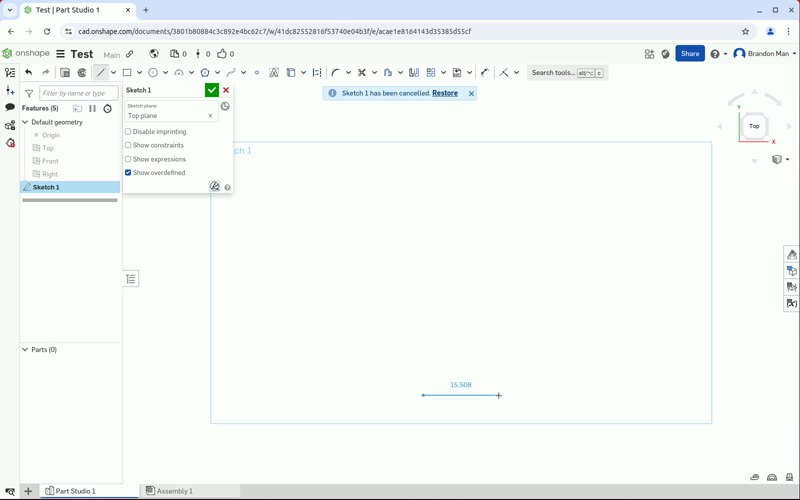
key_up(shift)
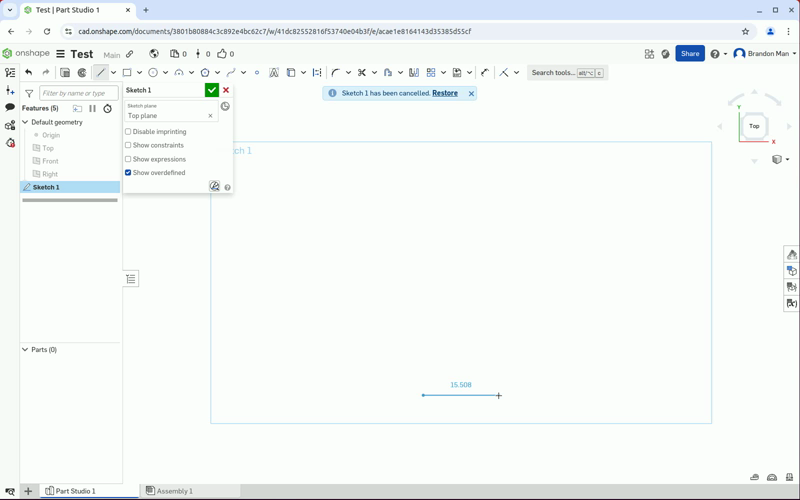
key_down(shift)
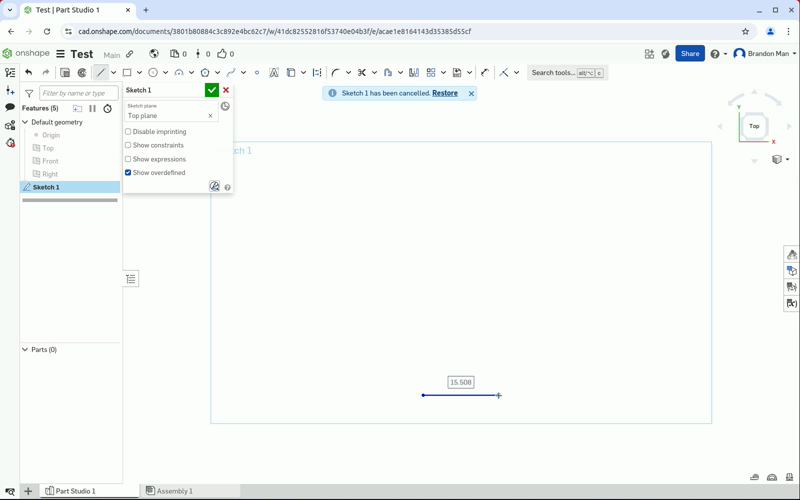
mouse_move(498, 171)
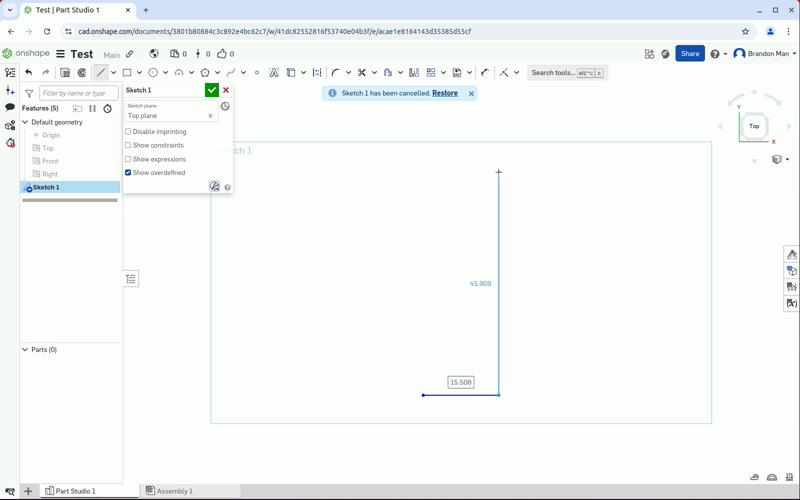
click(498, 171)
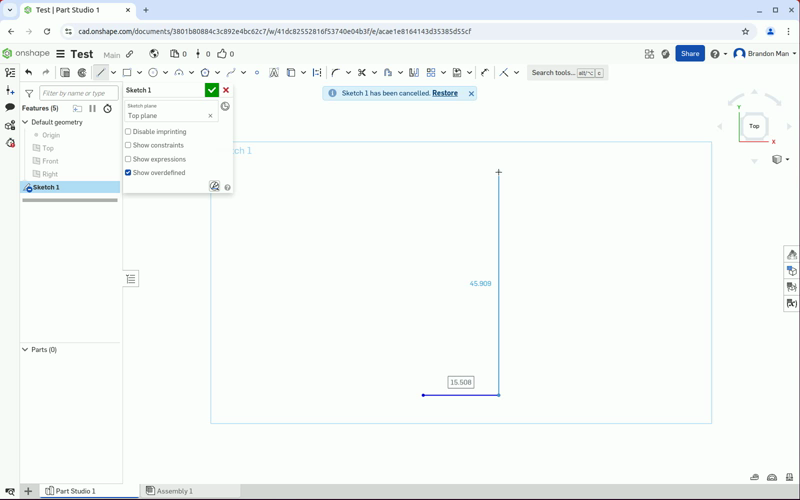
key_up(shift)
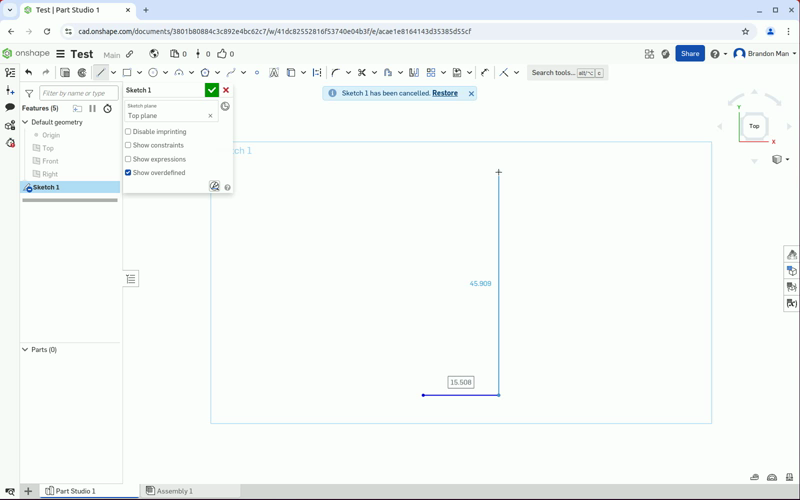
key_down(shift)
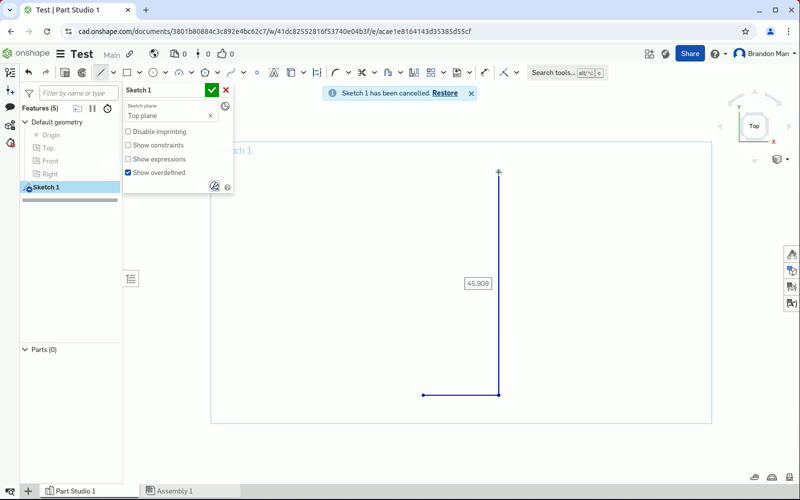
mouse_move(423, 171)
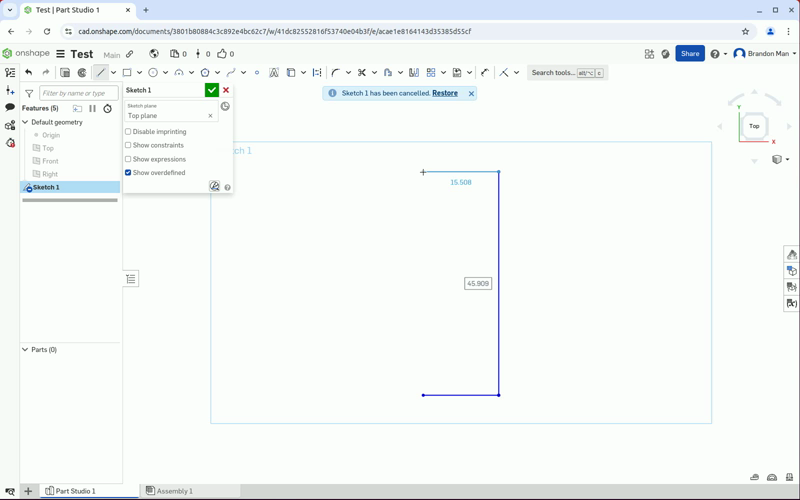
click(423, 171)
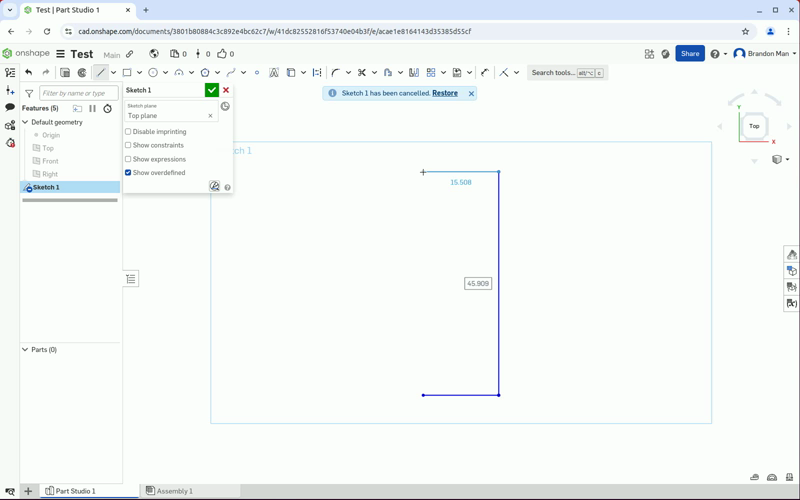
key_up(shift)
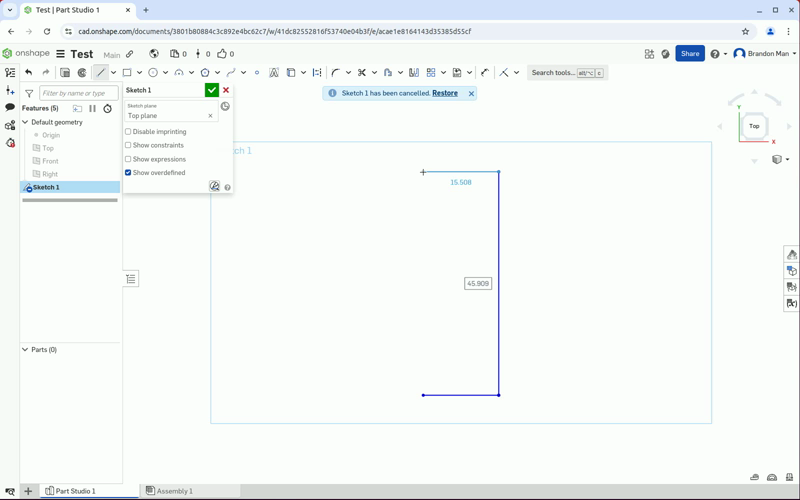
key_down(shift)
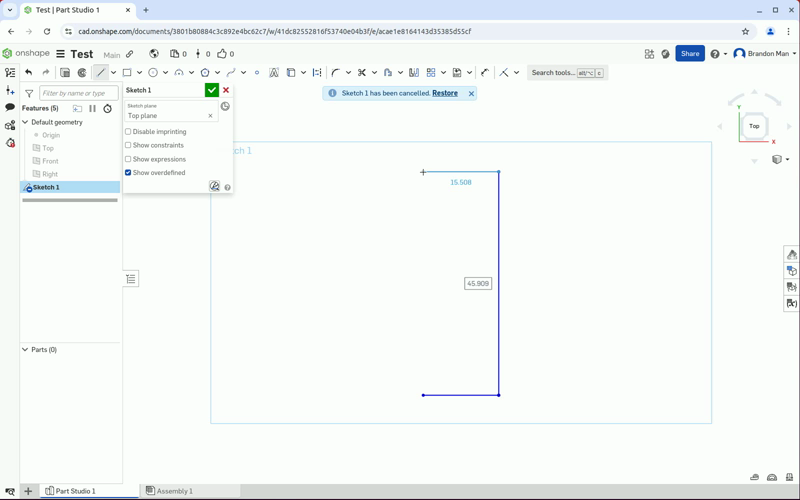
mouse_move(423, 395)
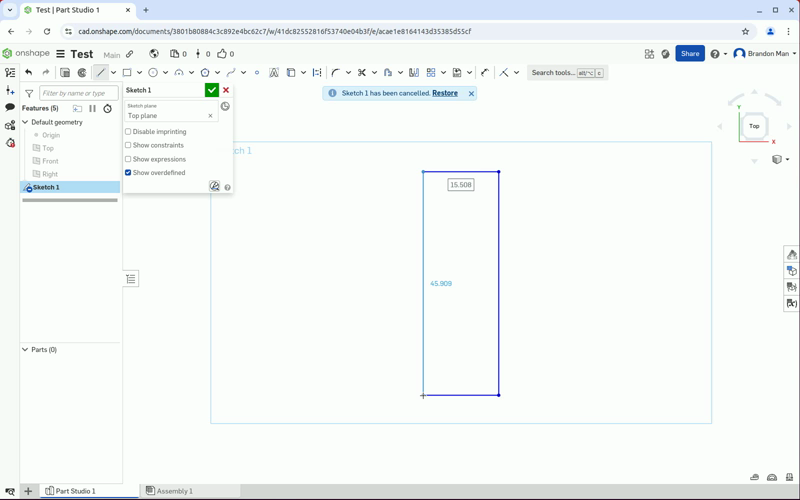
key_up(shift)
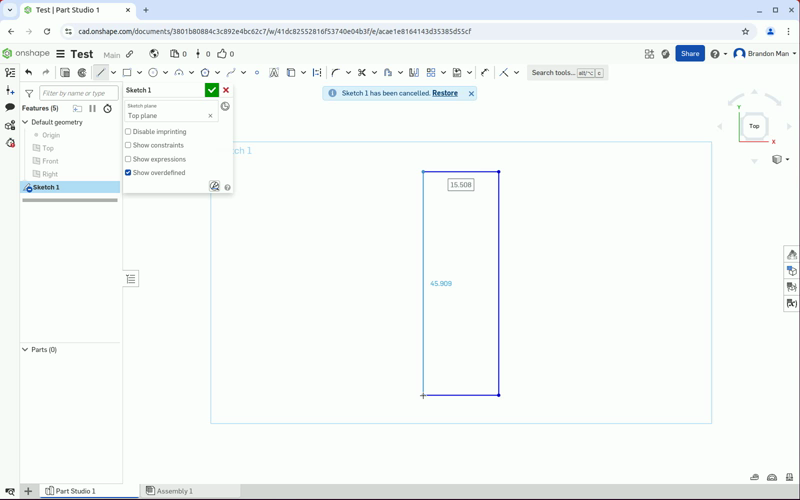
click(423, 395)
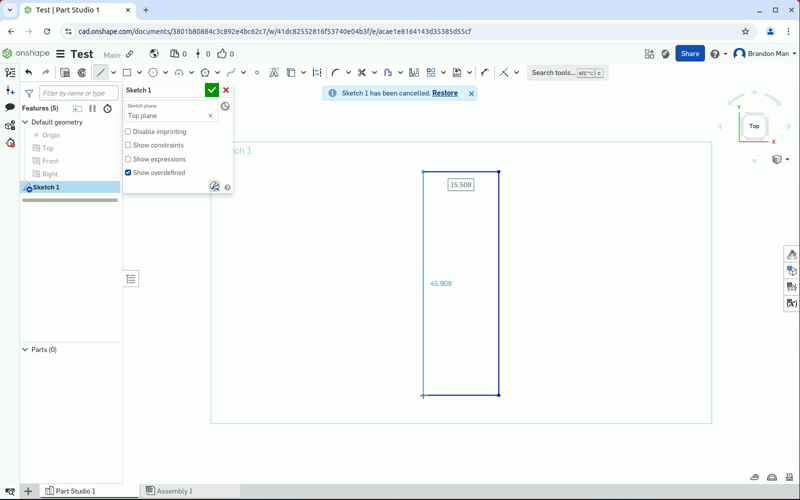
key(esc)
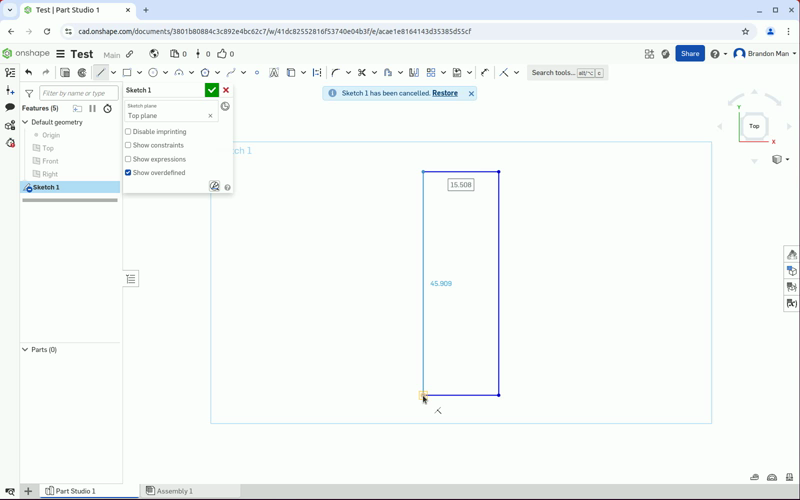
mouse_move(453, 353)
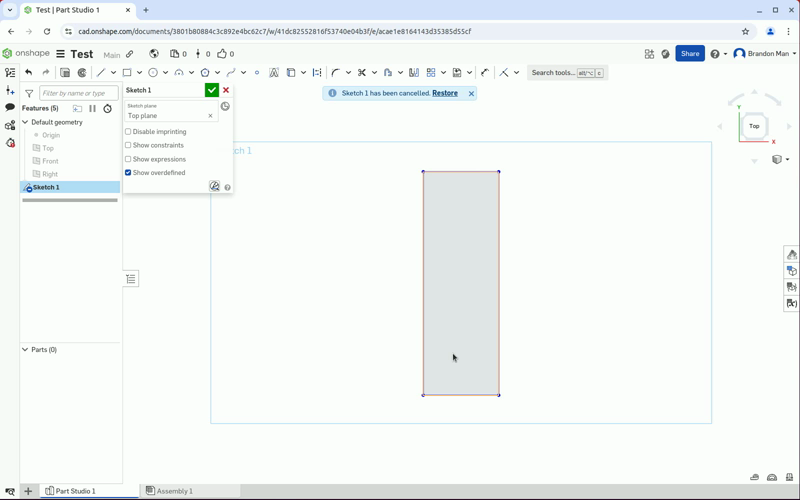
click(453, 353)
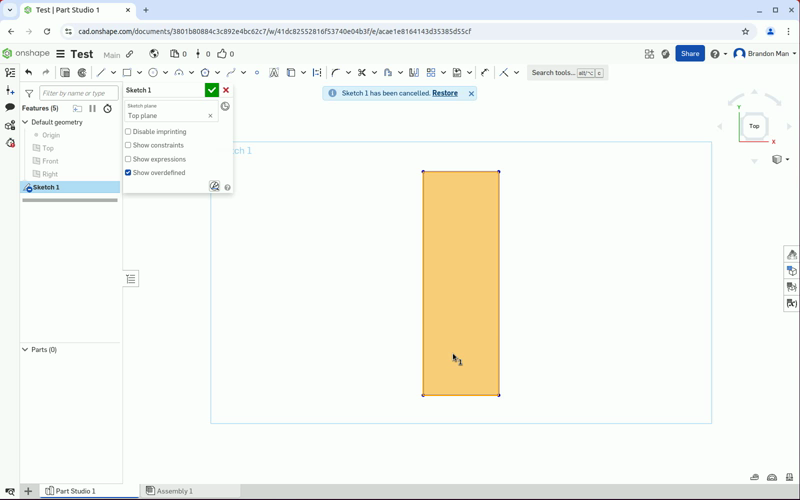
mouse_move(73, 352)
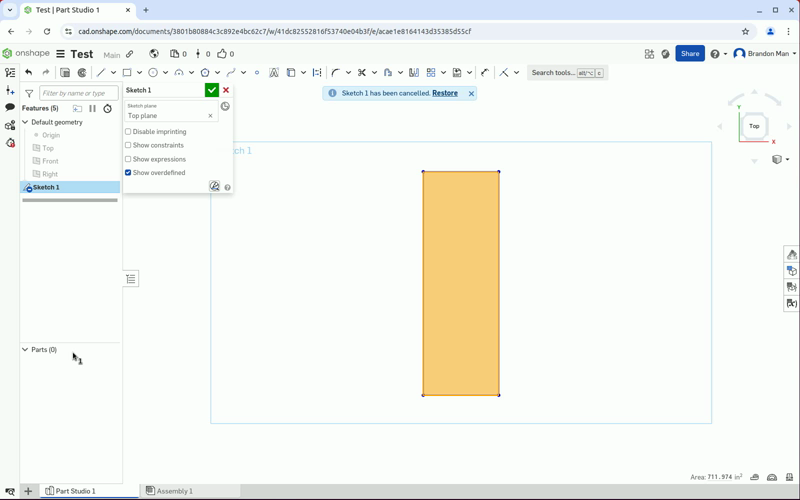
key(shift+y)
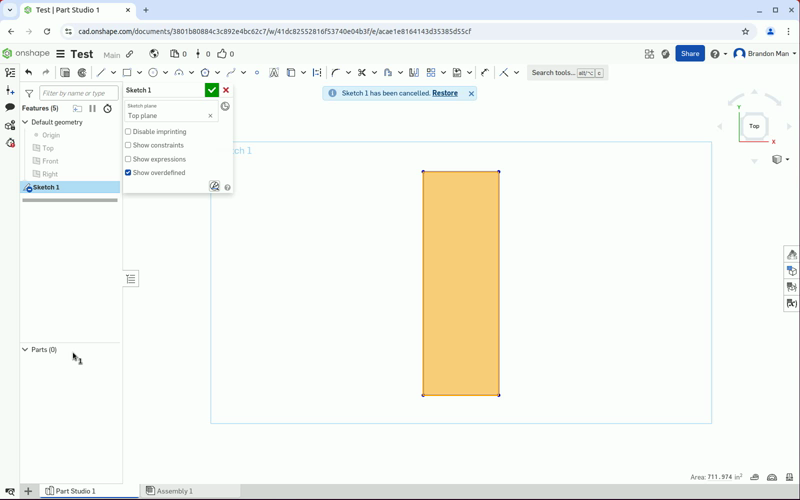
key(shift+e)
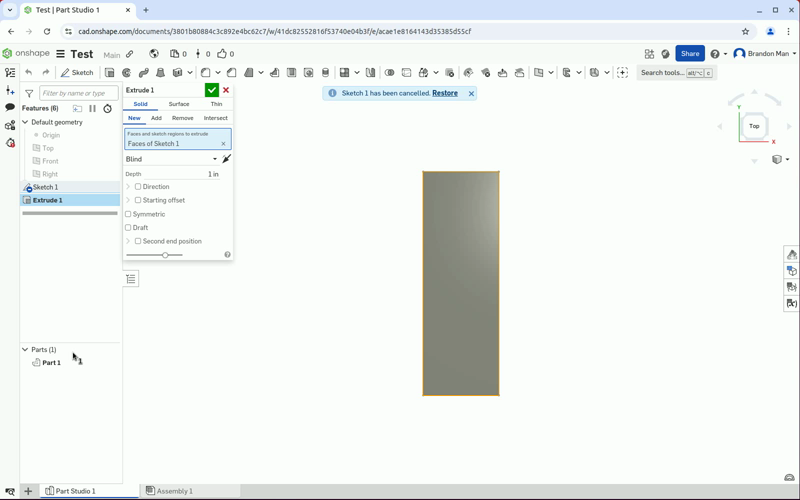
mouse_move(143, 106)
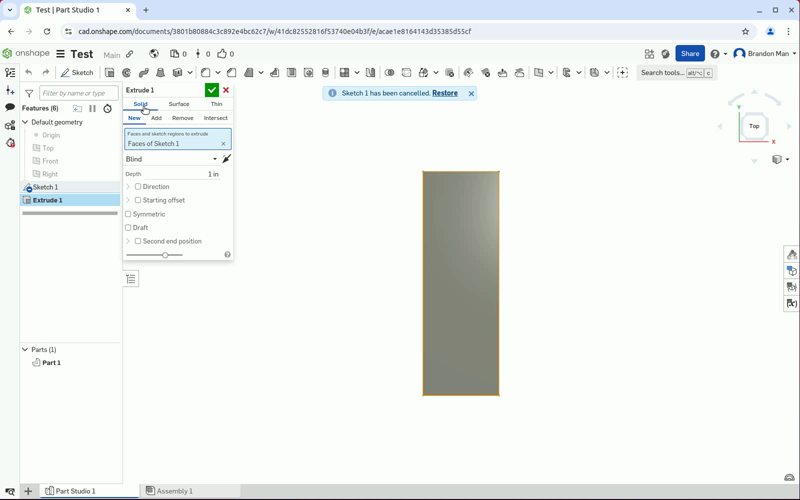
click(143, 106)
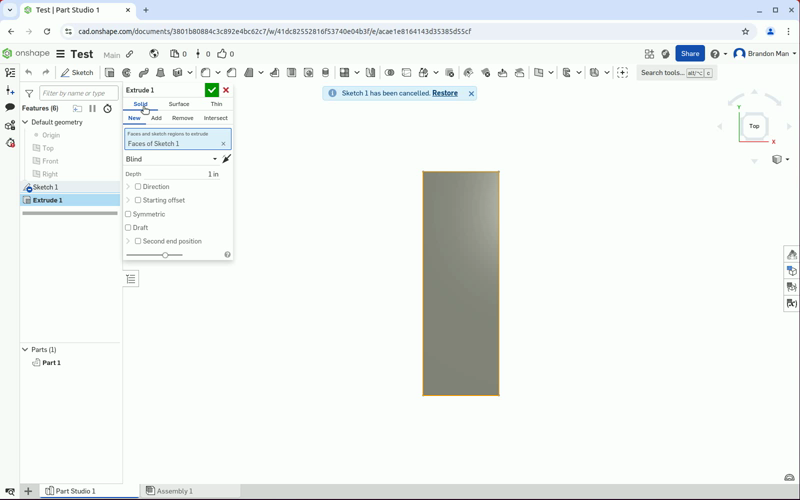
mouse_move(137, 120)
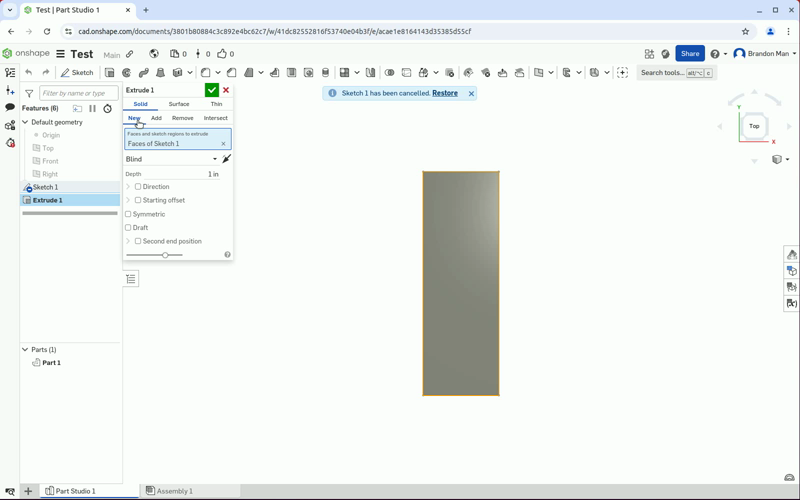
click(137, 120)
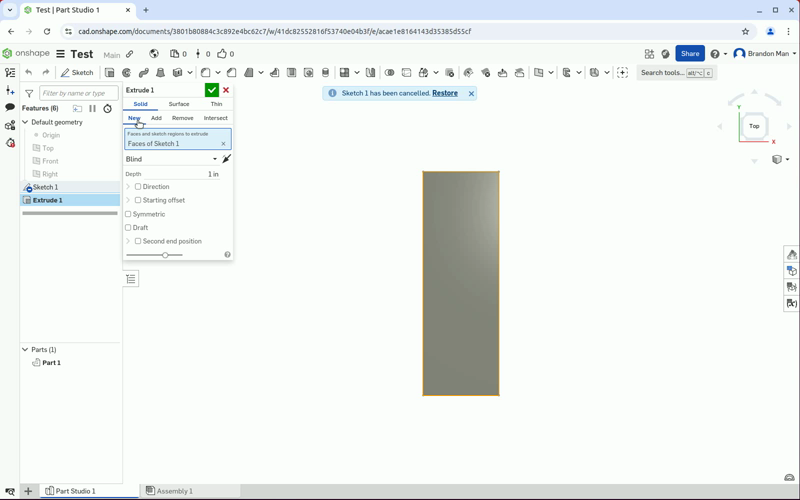
key(tab, 4)
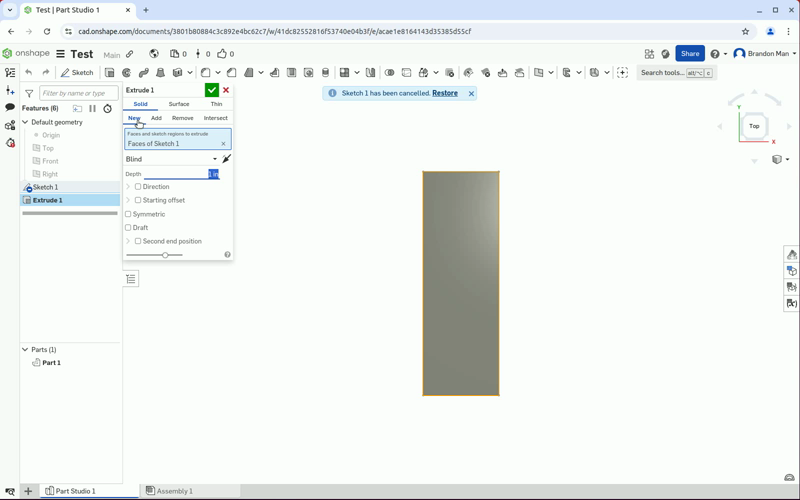
text(0.722)
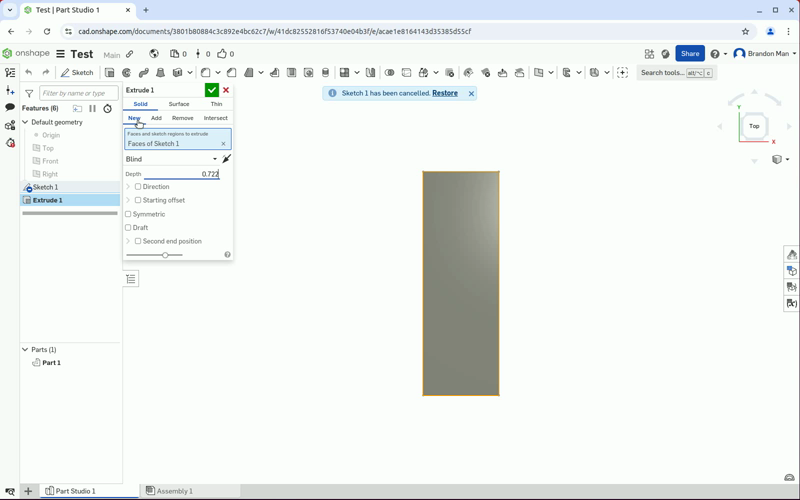
key(enter)
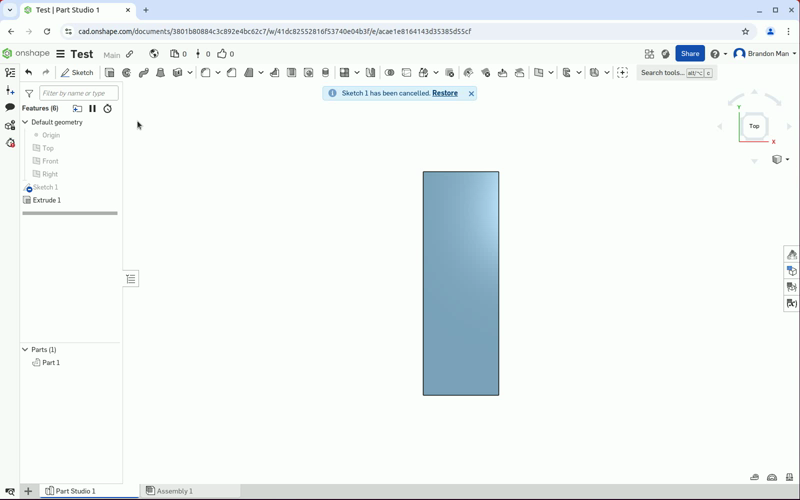
key(shift+h)
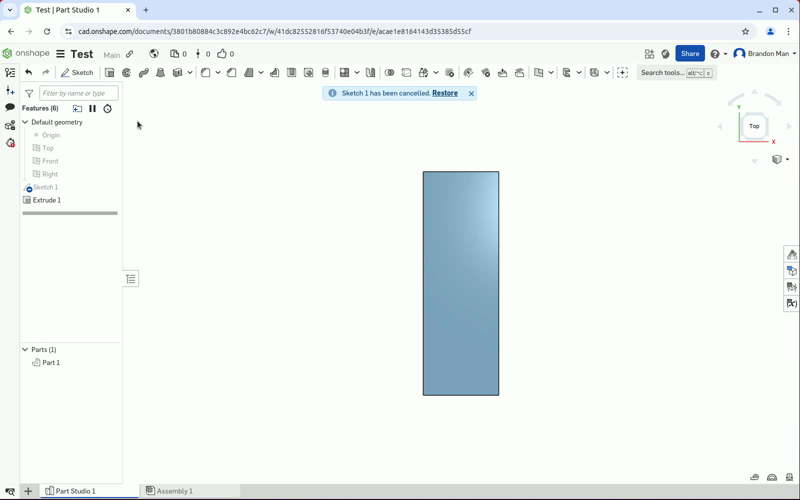
key(shift+h)
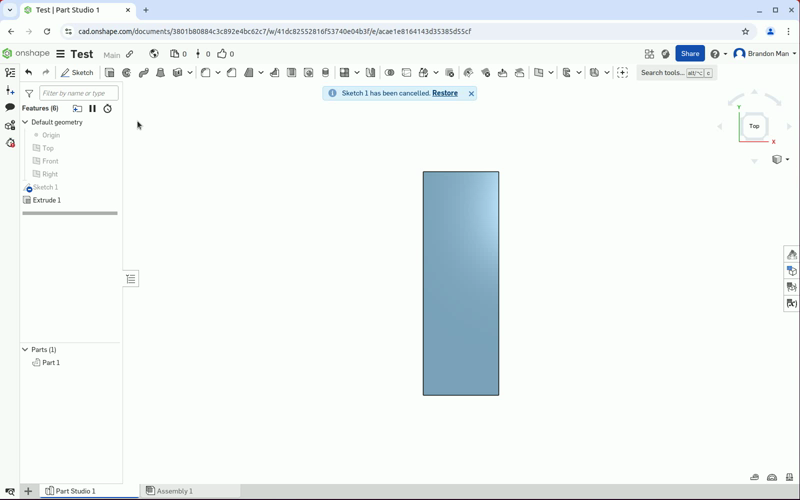
mouse_move(73, 189)
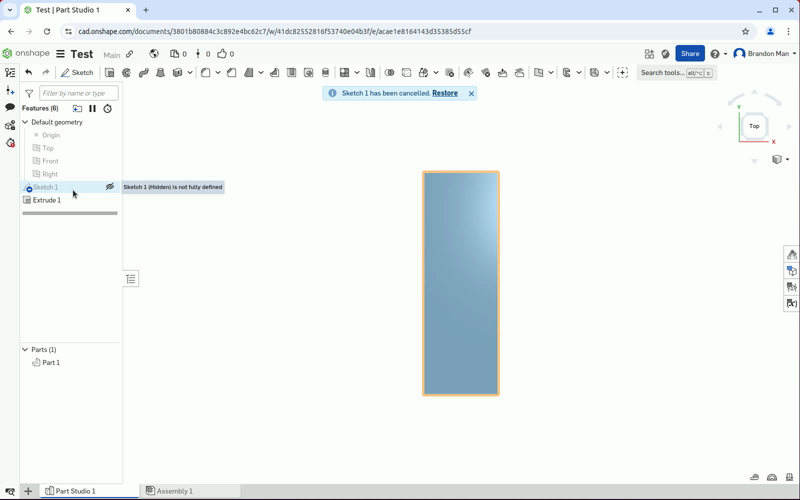
click(73, 189)
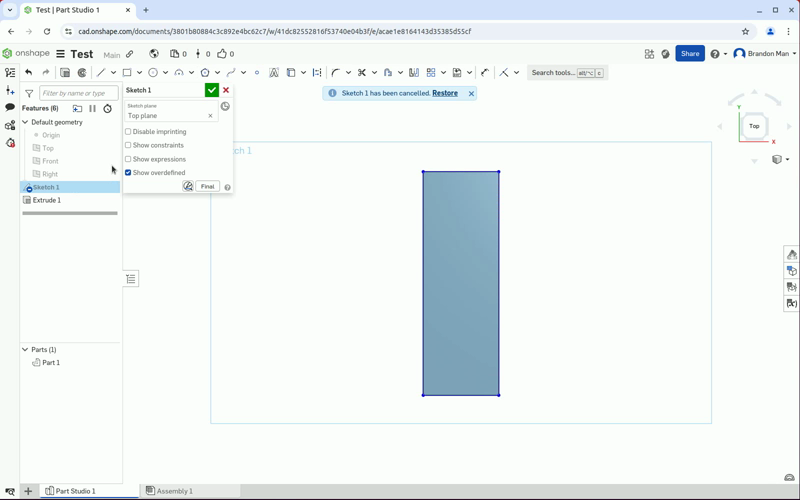
mouse_move(229, 92)
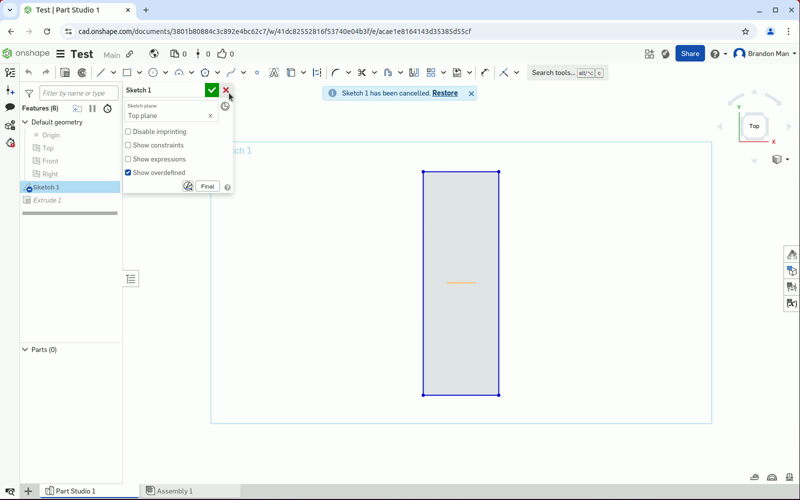
click(229, 92)
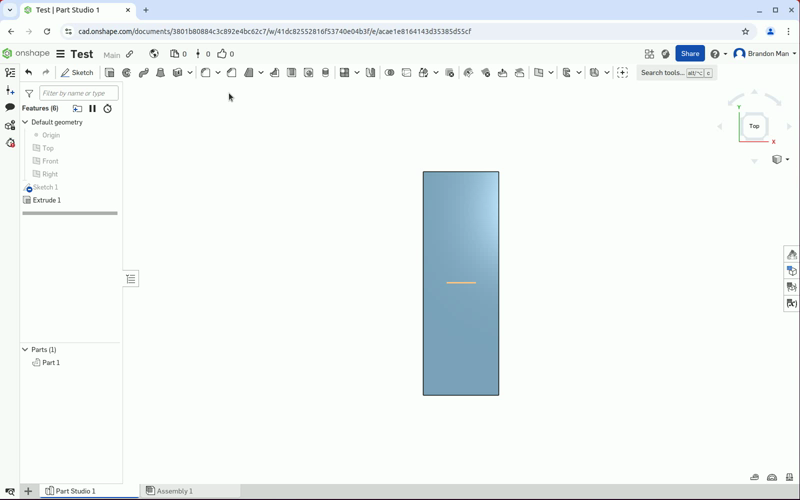
mouse_move(541, 75)
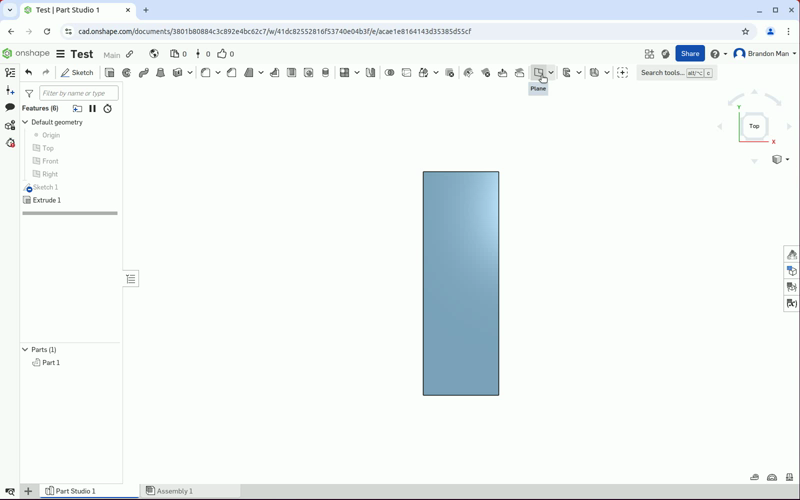
click(541, 75)
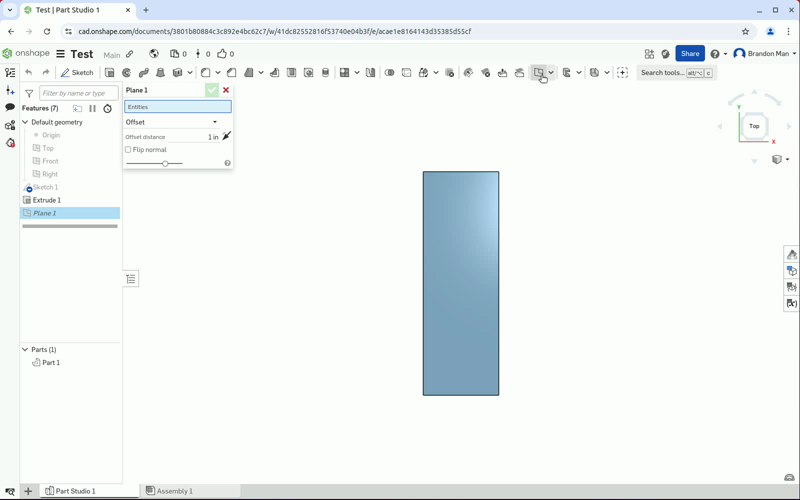
mouse_move(73, 150)
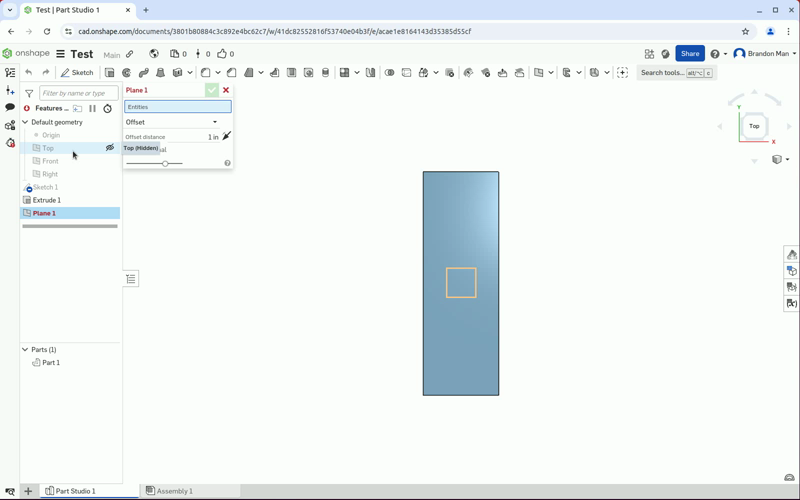
click(73, 150)
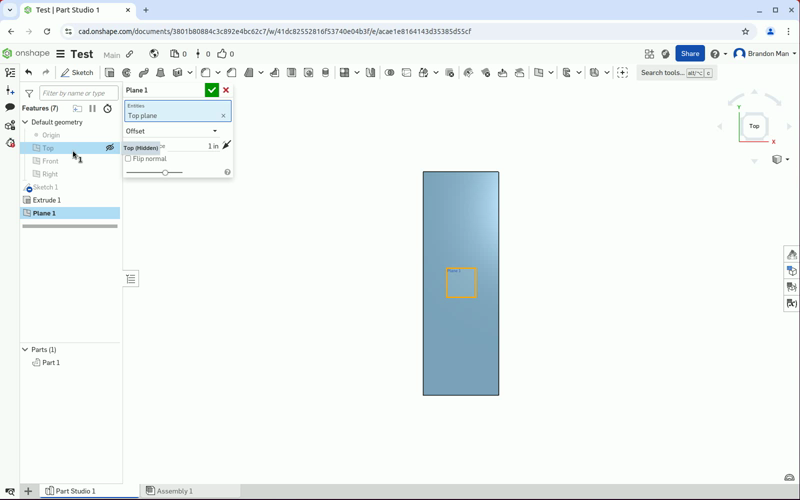
key(tab, 2)
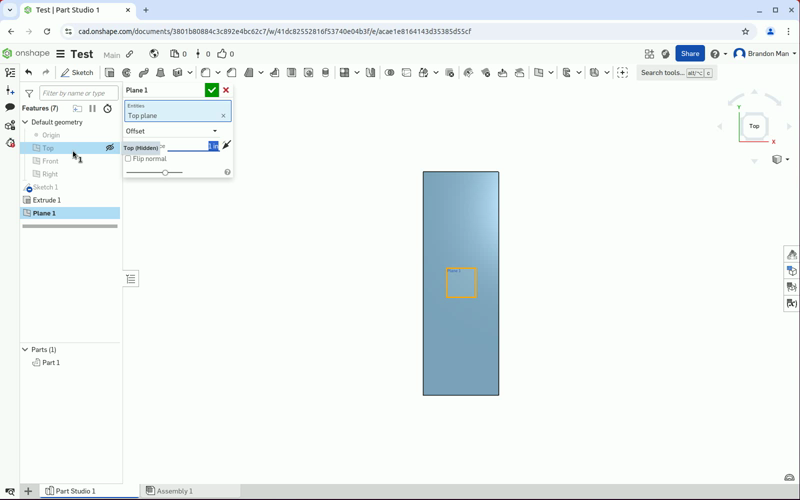
text(0.709)
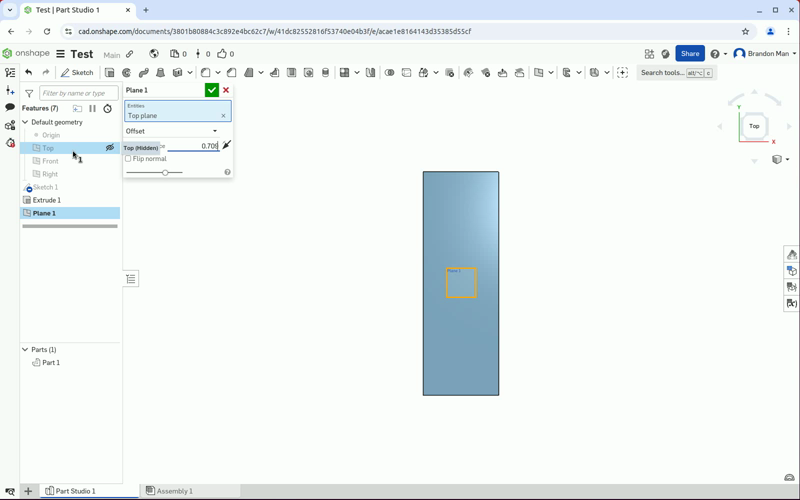
key(enter, 2)
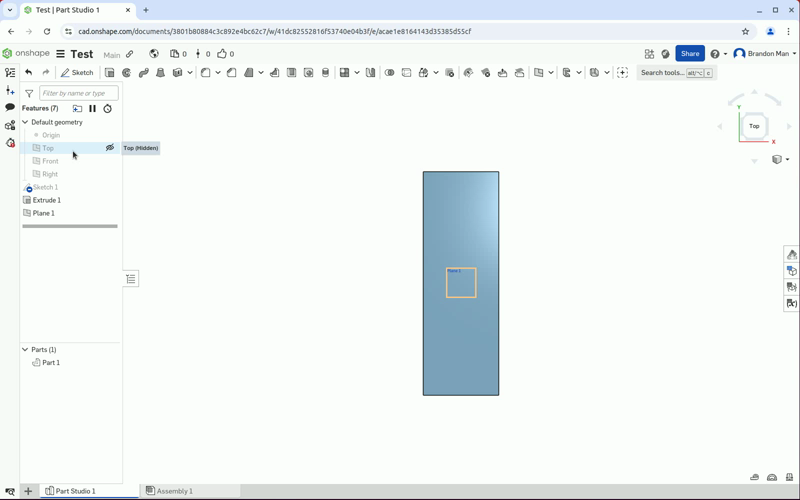
key(shift+s)
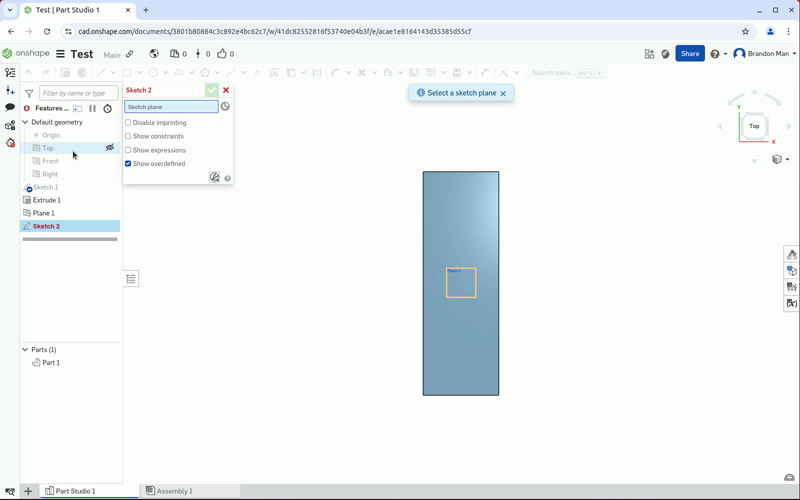
mouse_move(73, 215)
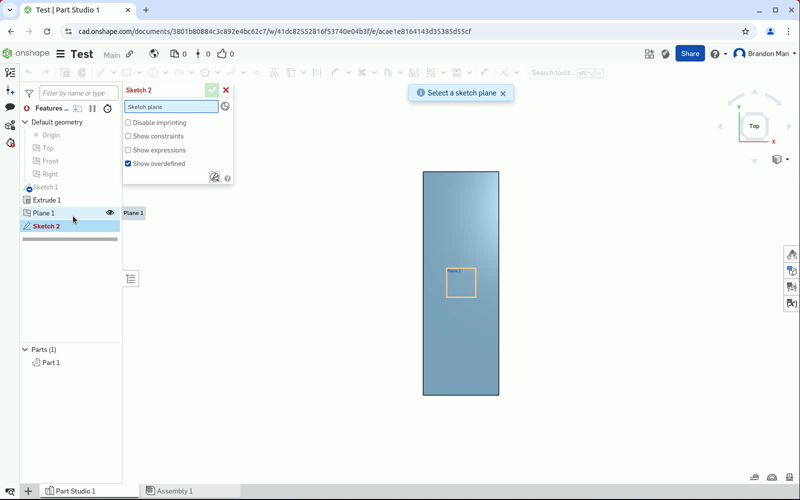
click(73, 215)
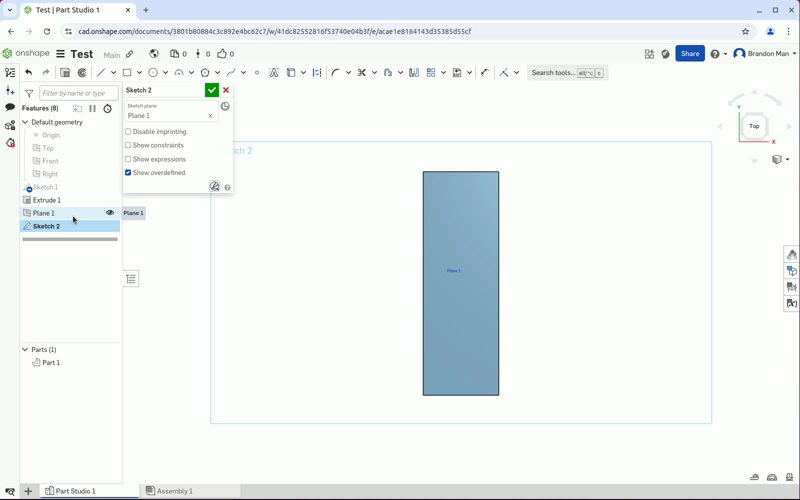
mouse_move(73, 352)
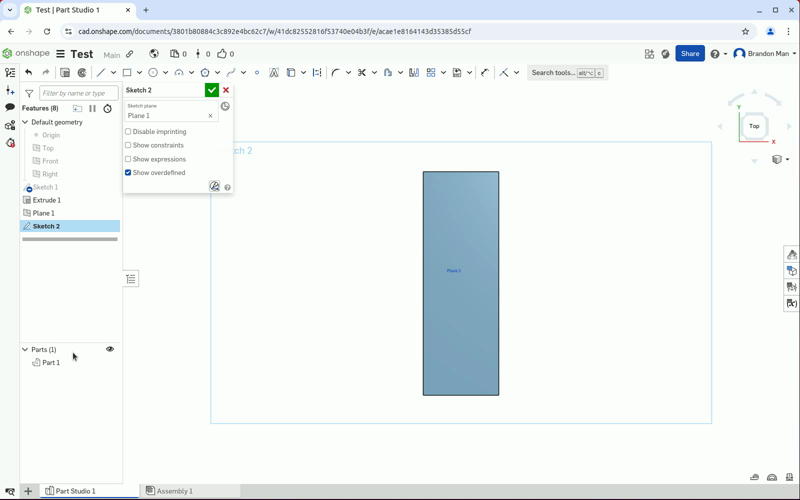
key(y)
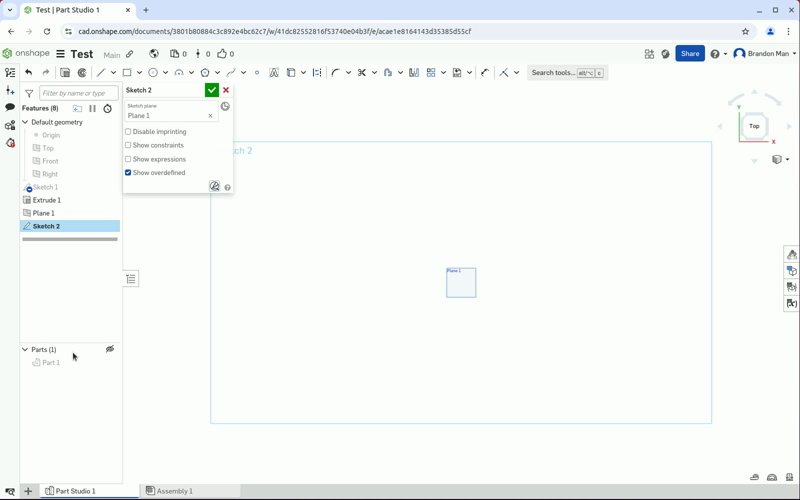
key(l)
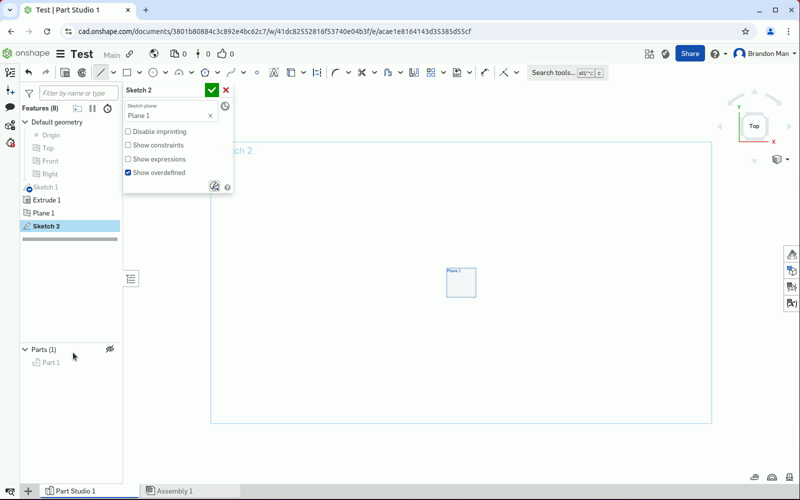
key_down(shift)
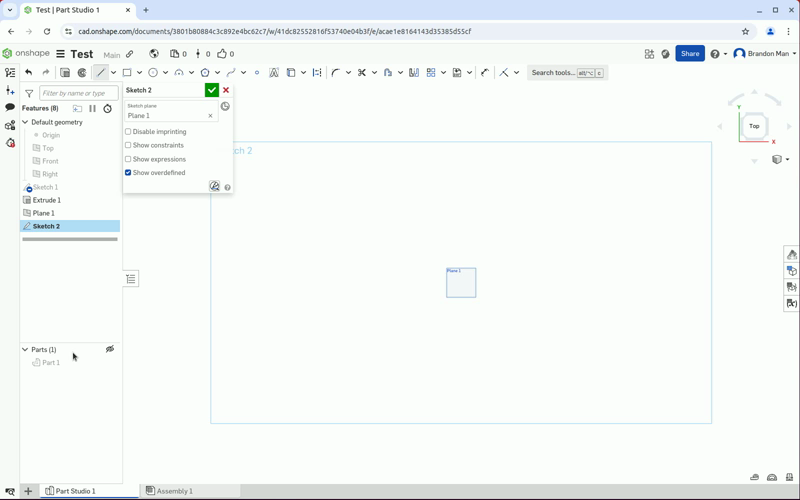
mouse_move(423, 381)
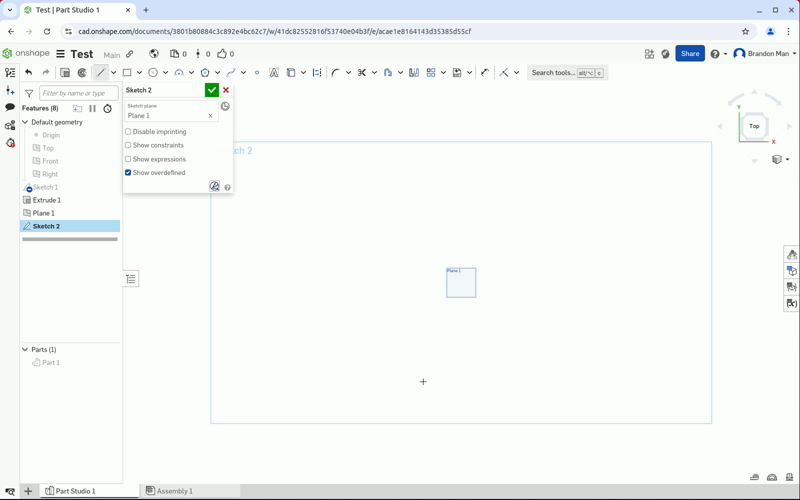
click(423, 381)
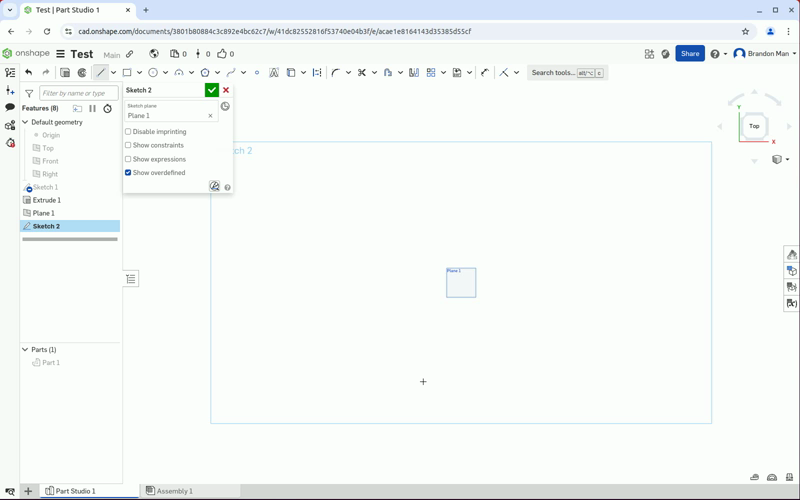
key_up(shift)
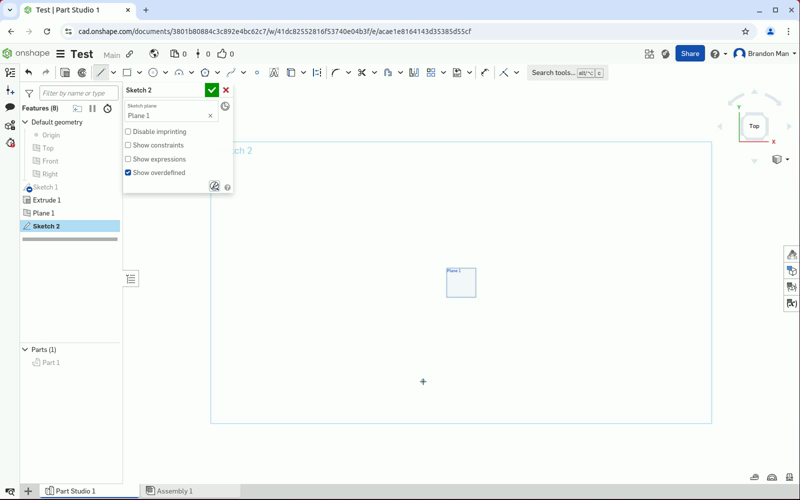
key_down(shift)
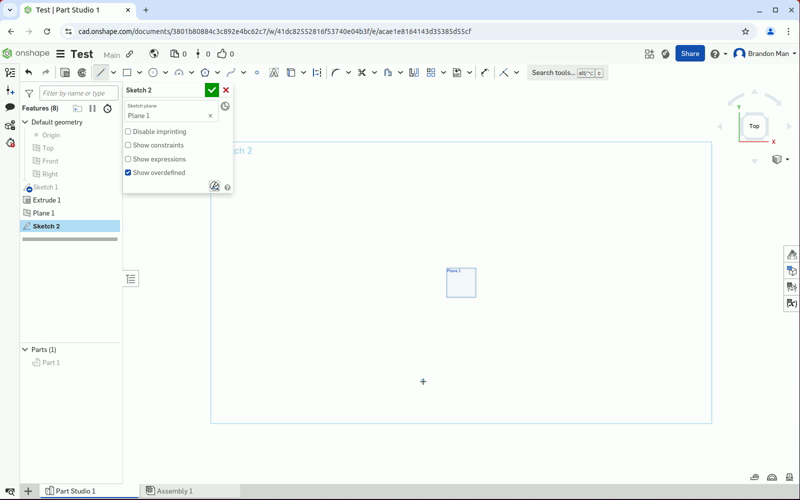
mouse_move(453, 381)
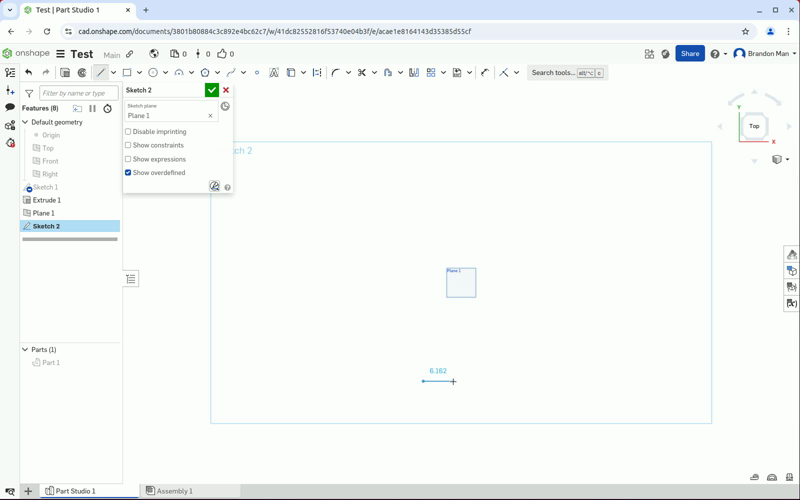
mouse_move(431, 381)
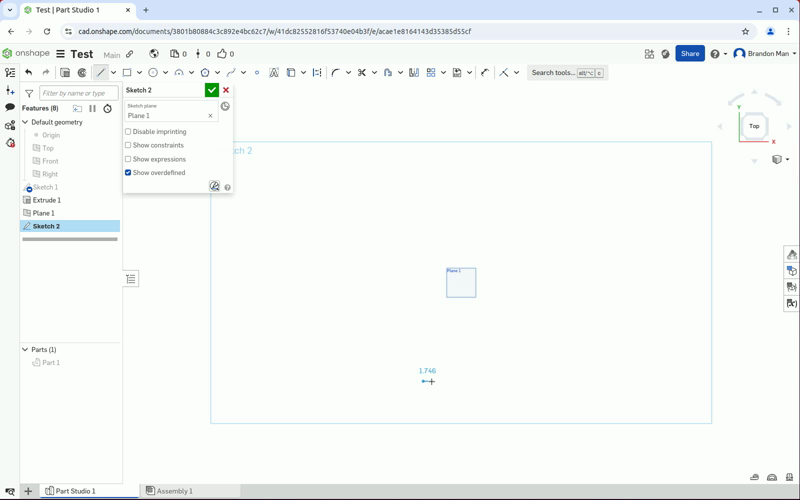
click(431, 381)
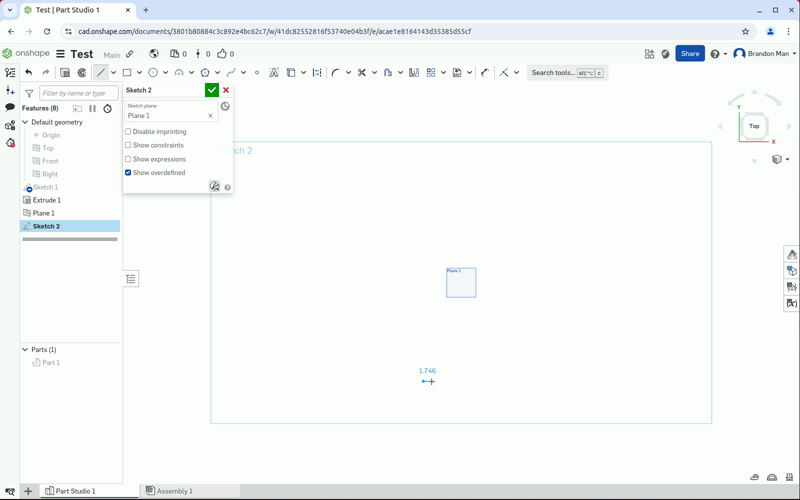
key_up(shift)
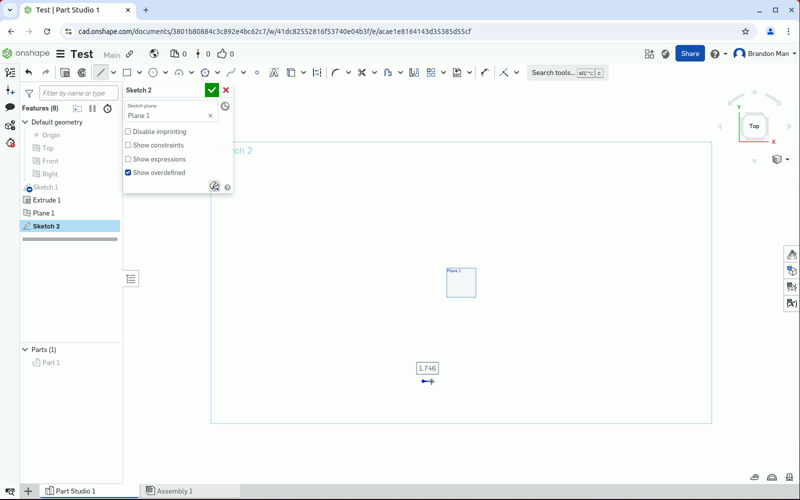
key_down(shift)
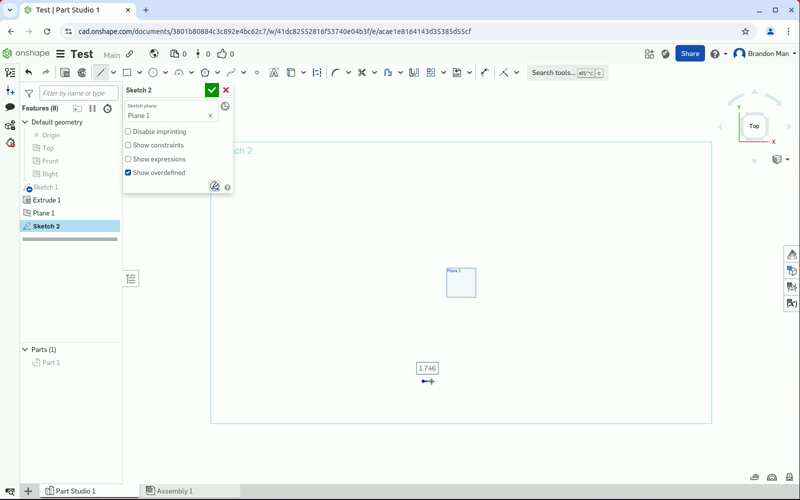
mouse_move(431, 184)
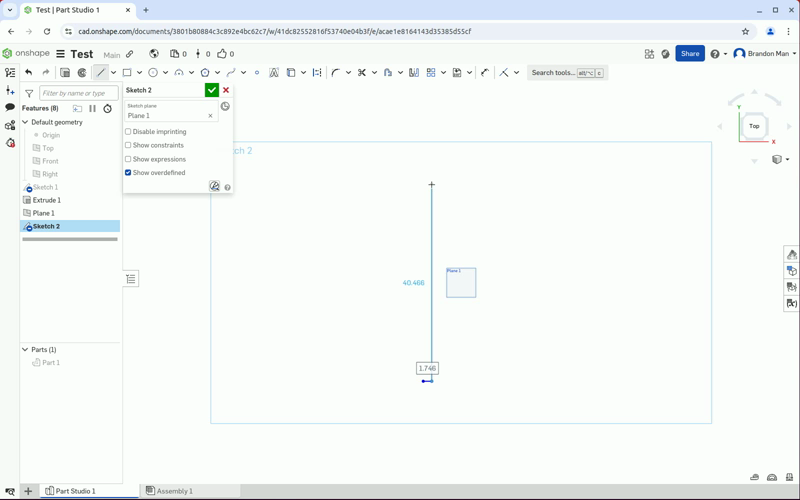
click(431, 184)
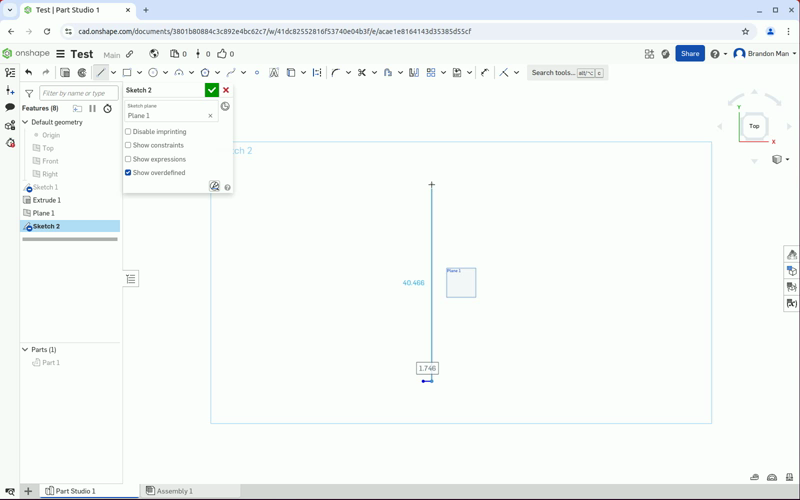
key_up(shift)
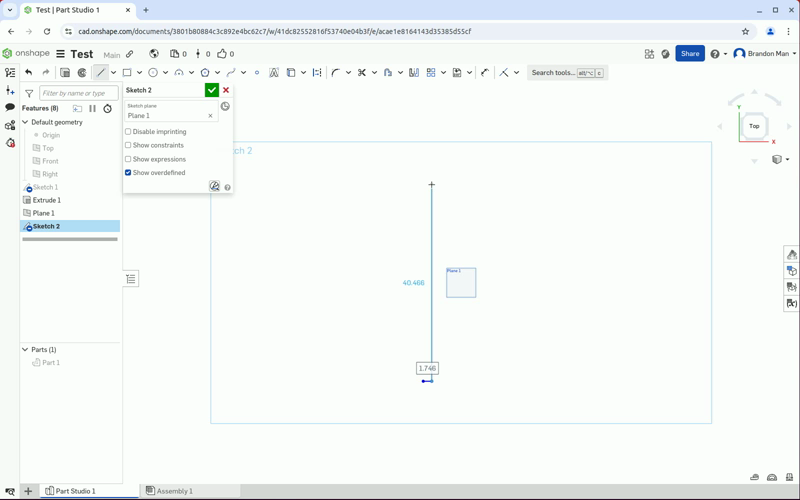
key_down(shift)
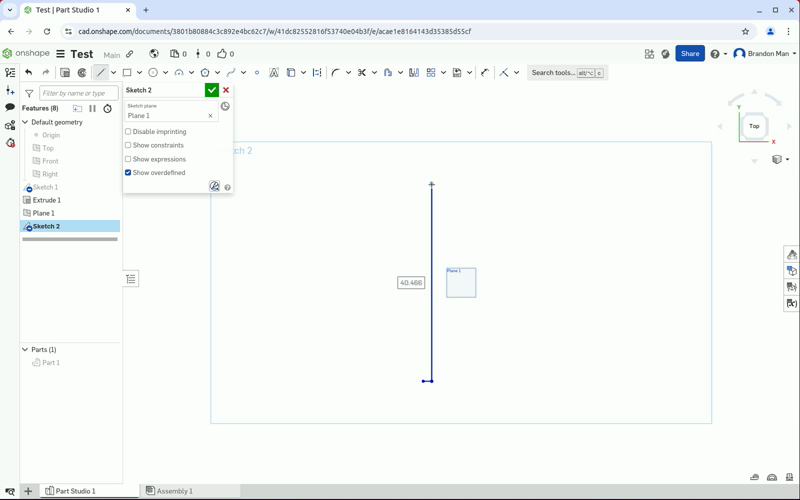
mouse_move(461, 184)
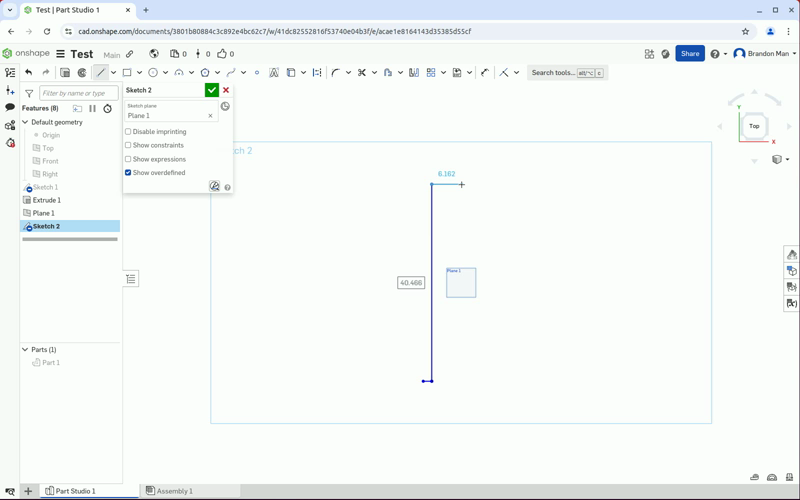
mouse_move(423, 184)
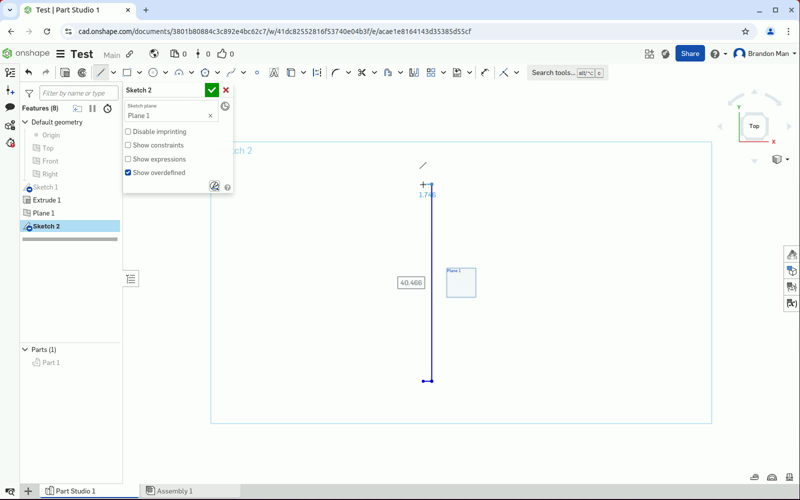
click(423, 184)
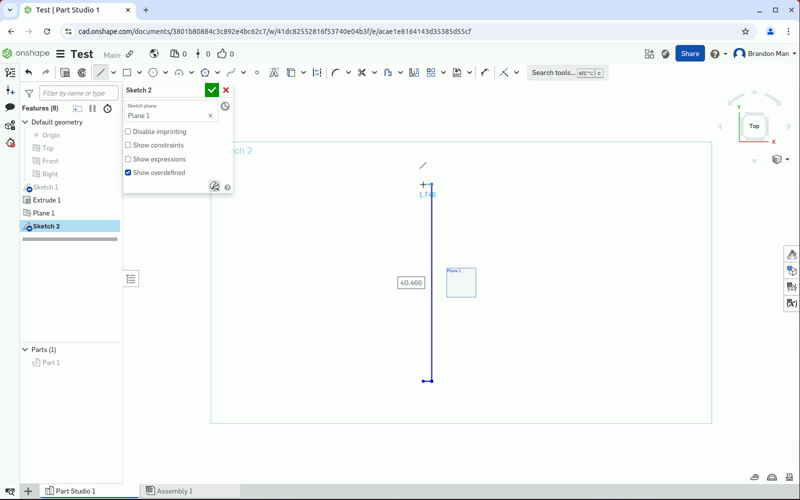
key_up(shift)
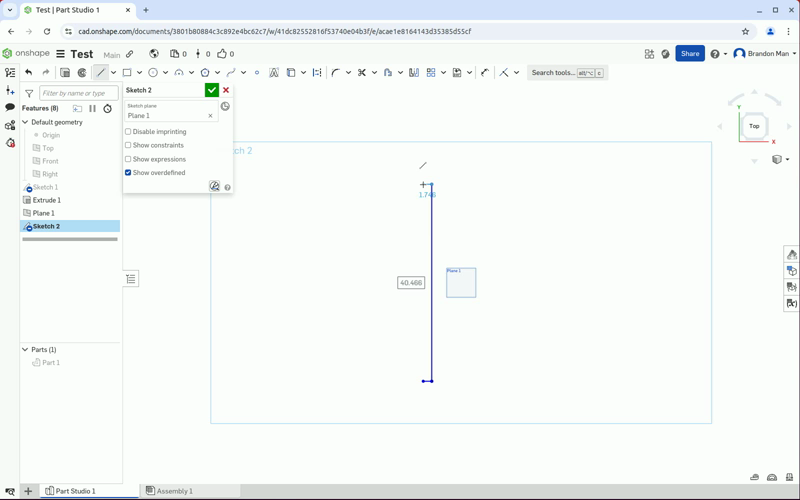
key_down(shift)
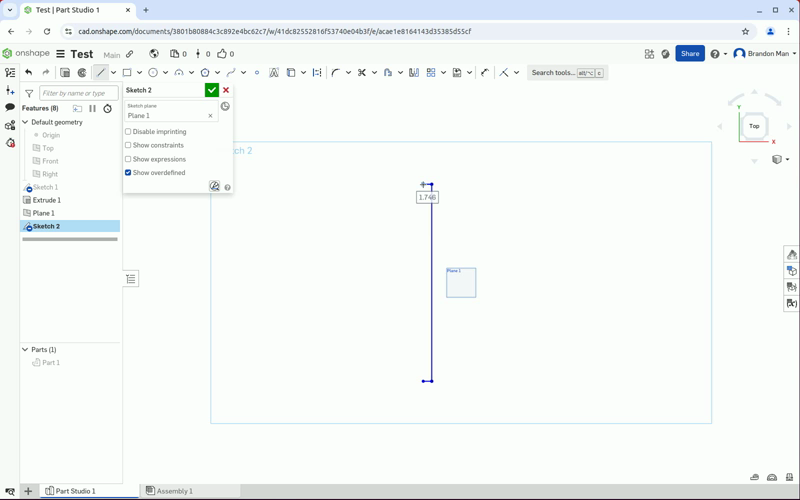
mouse_move(423, 381)
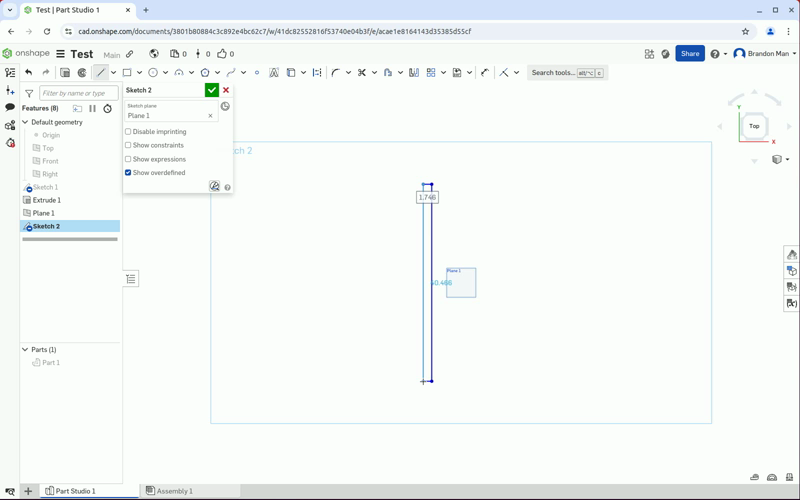
key_up(shift)
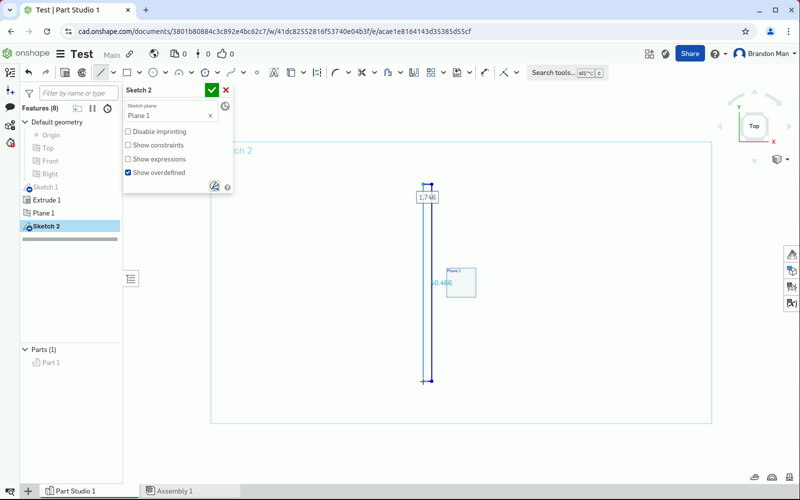
click(423, 381)
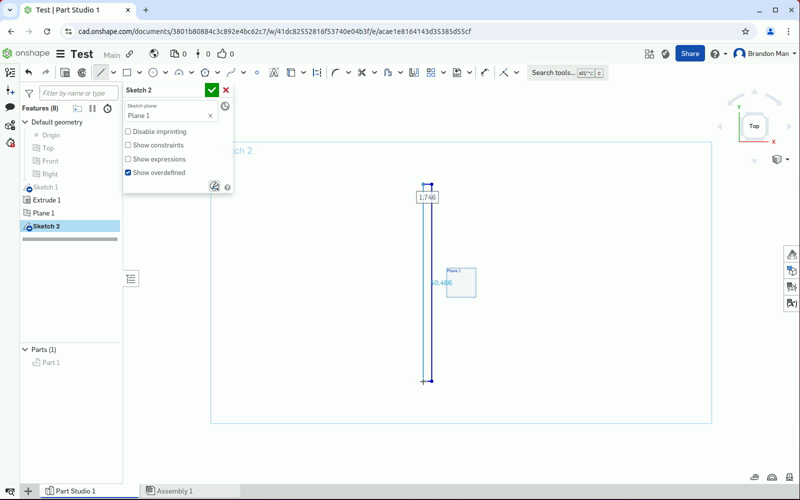
key(esc)
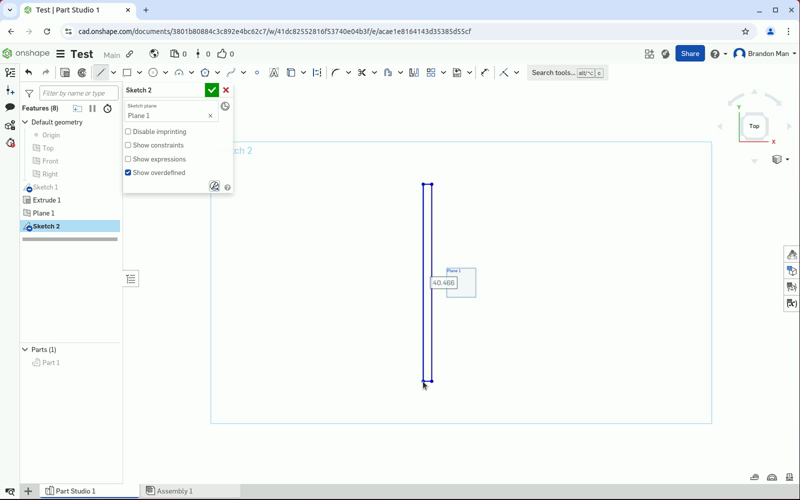
mouse_move(428, 281)
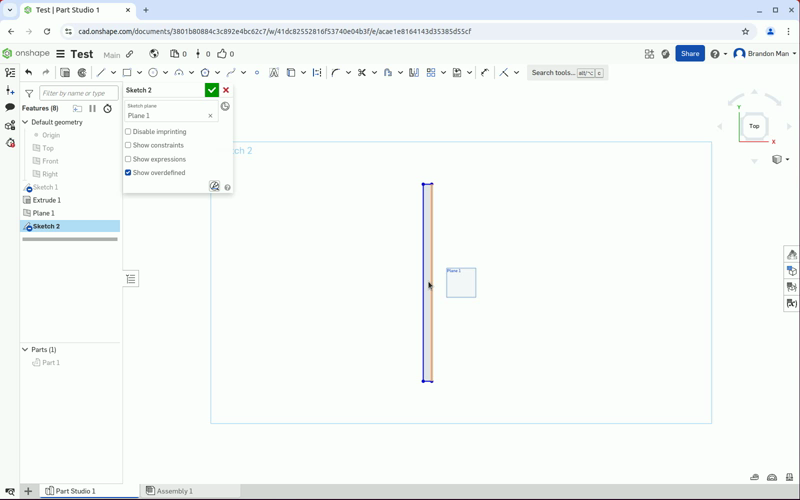
scroll(6)
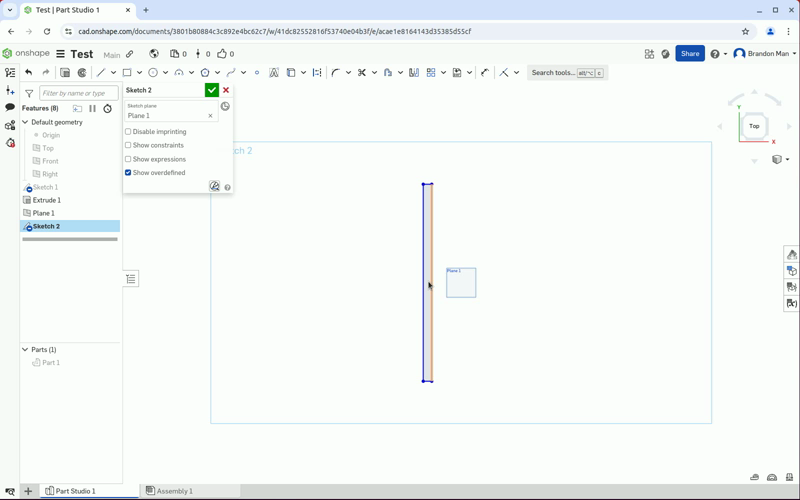
scroll(6)
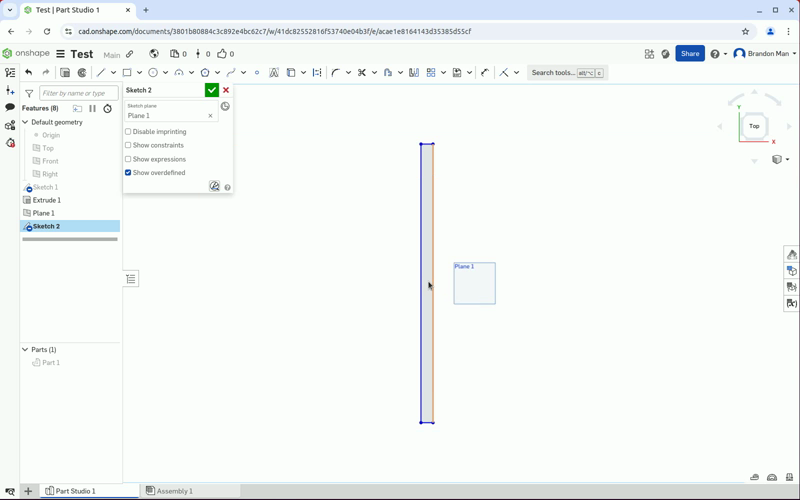
scroll(6)
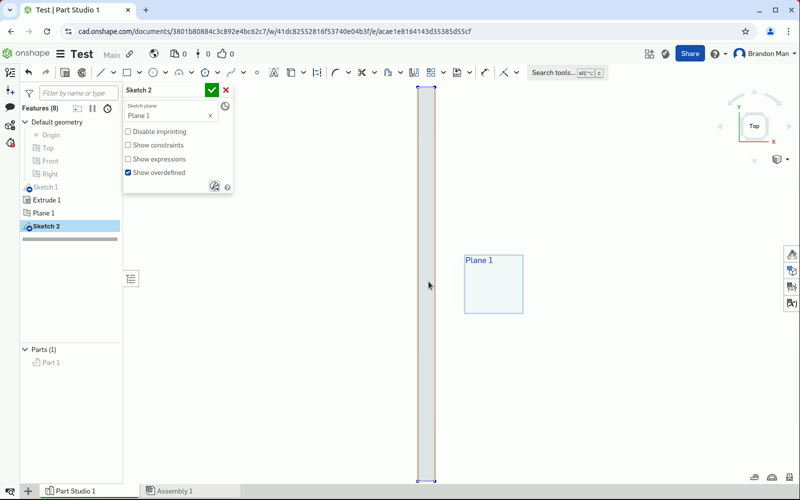
scroll(6)
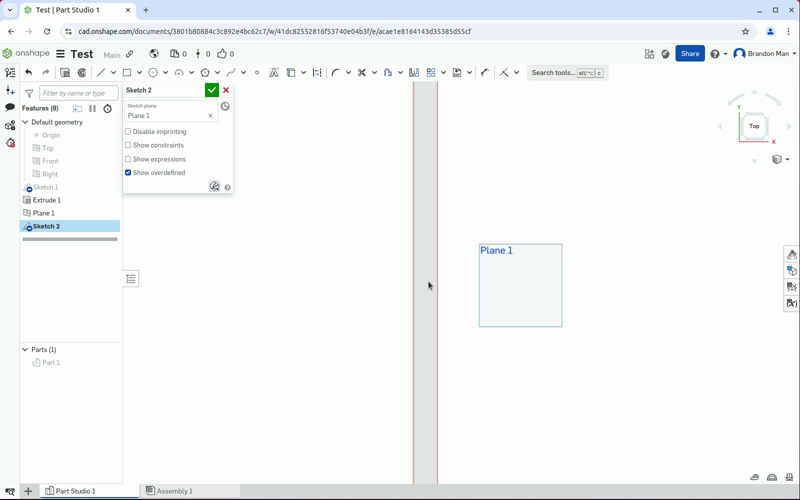
scroll(6)
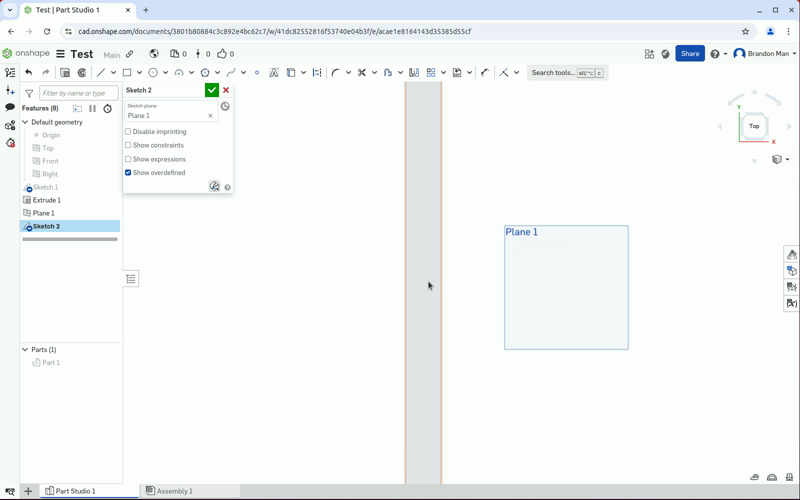
scroll(6)
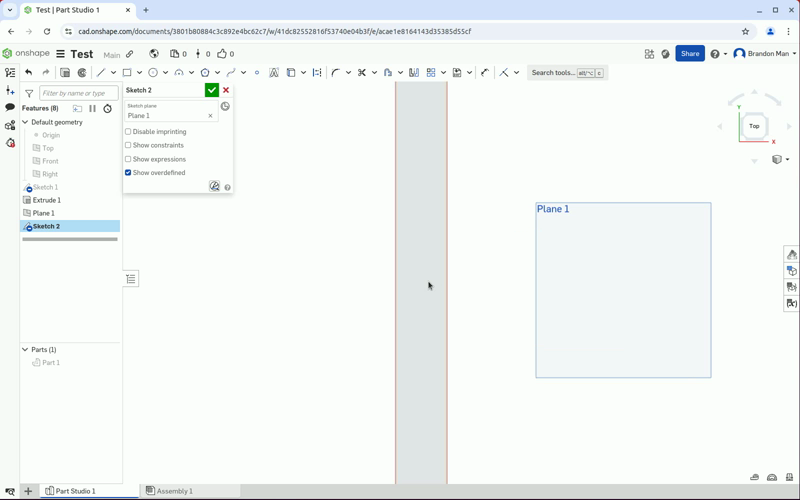
scroll(6)
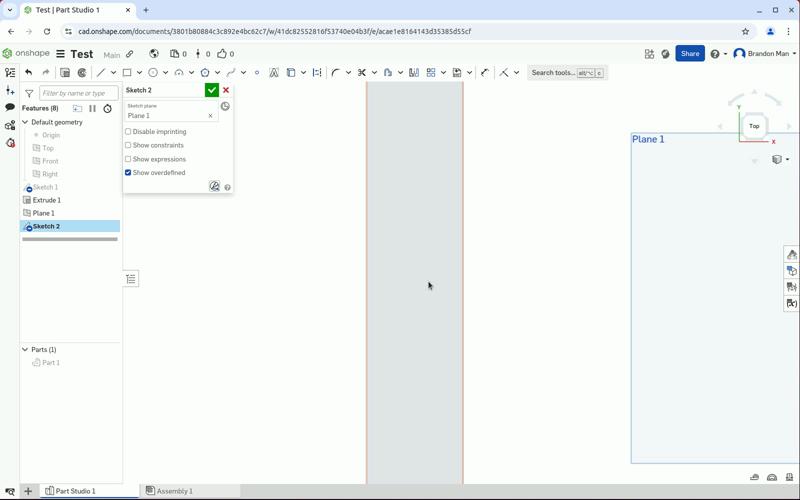
click(428, 281)
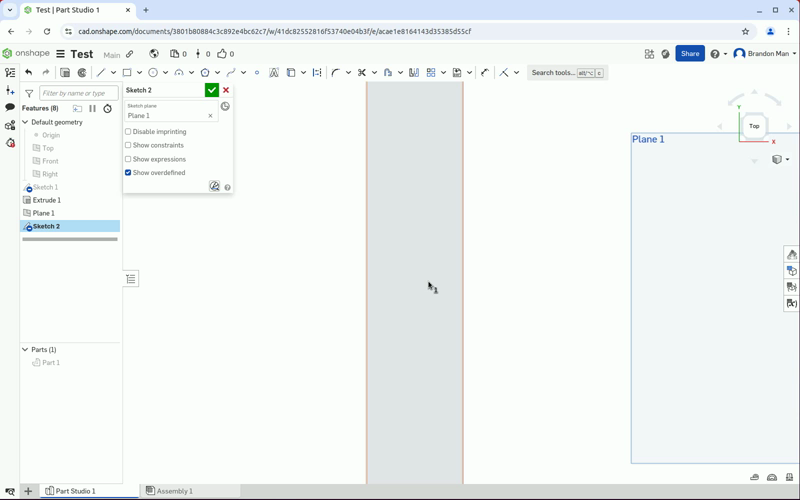
scroll(-6)
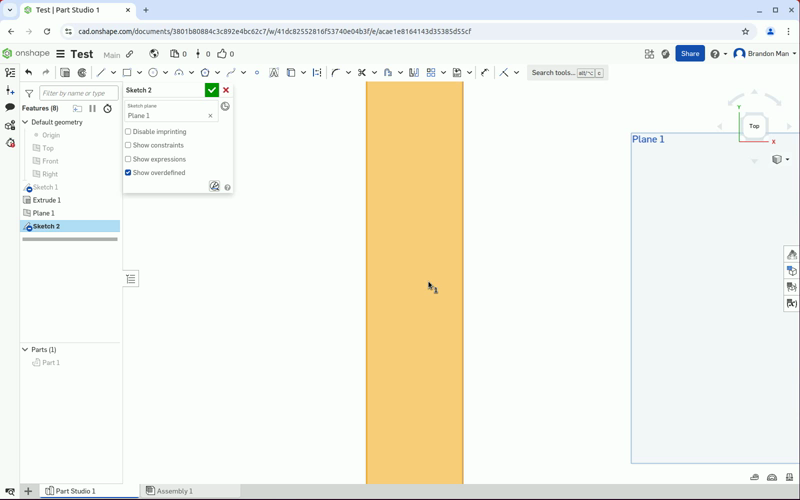
scroll(-6)
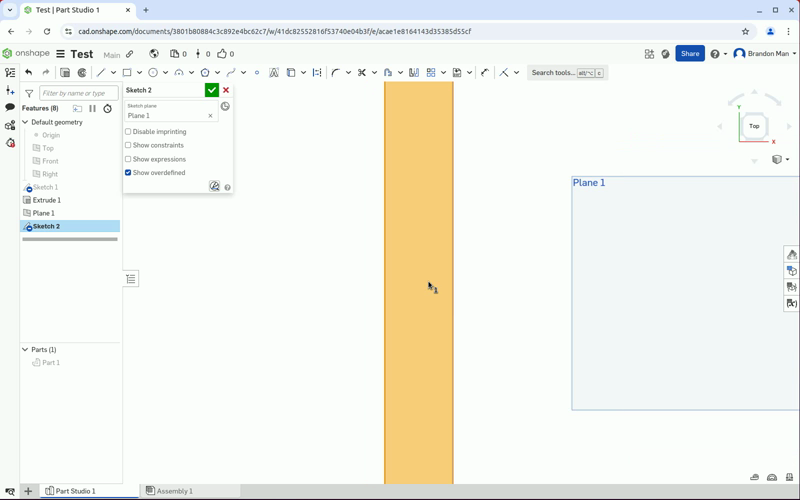
scroll(-6)
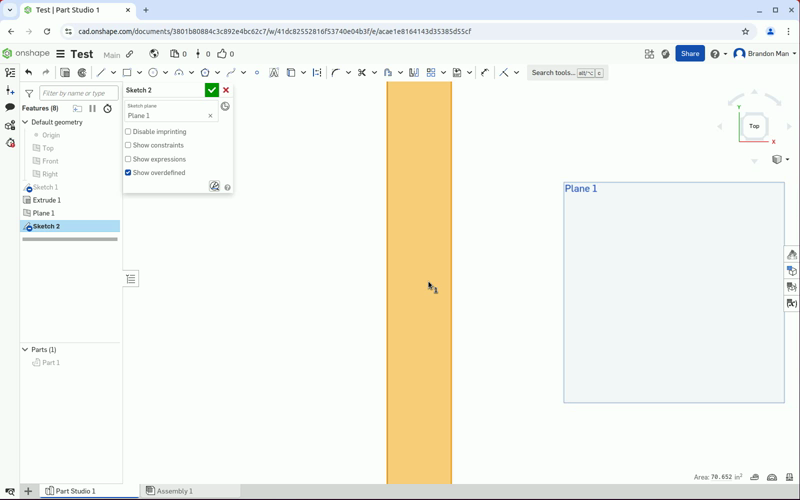
scroll(-6)
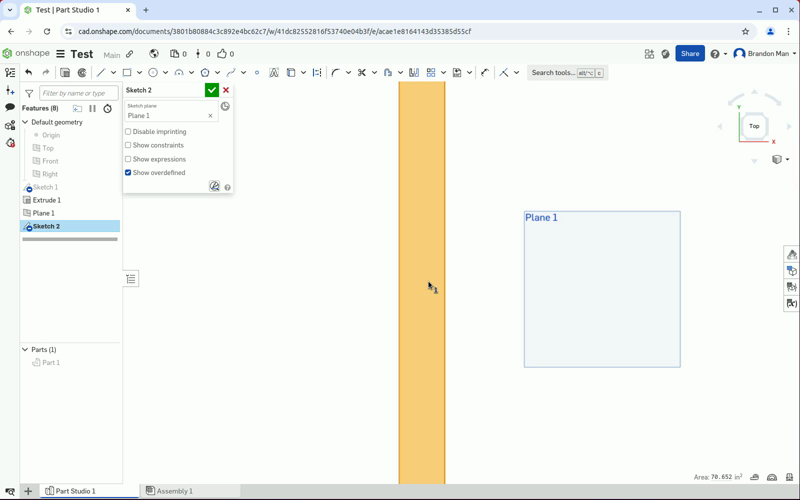
scroll(-6)
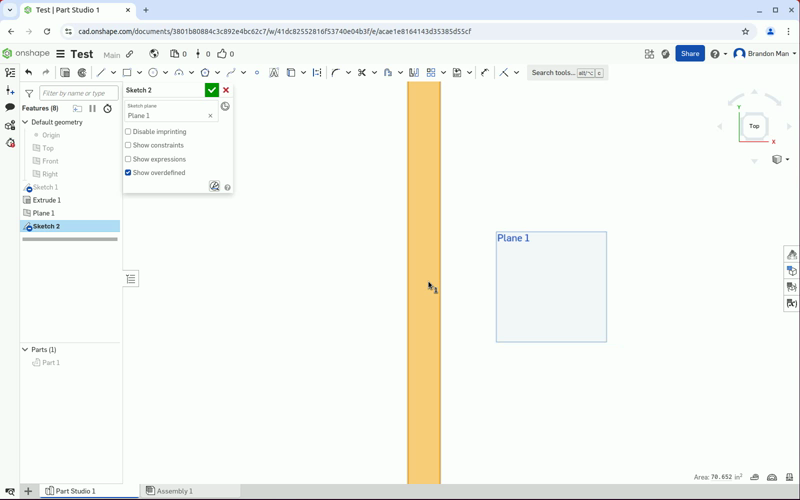
scroll(-6)
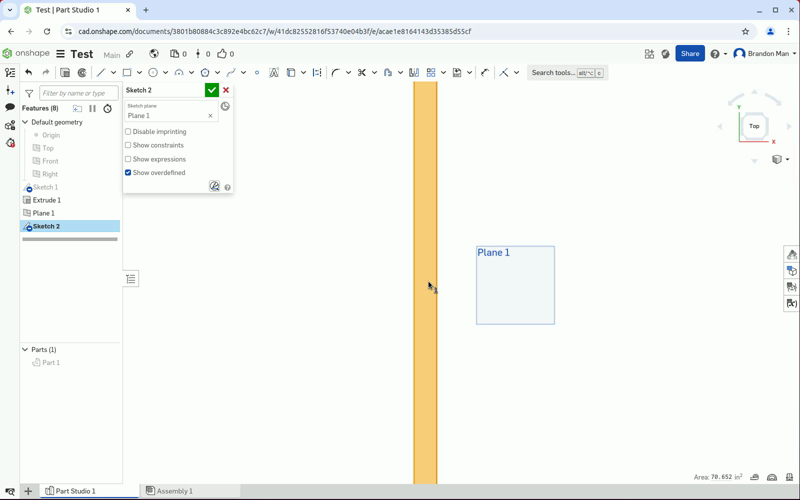
scroll(-6)
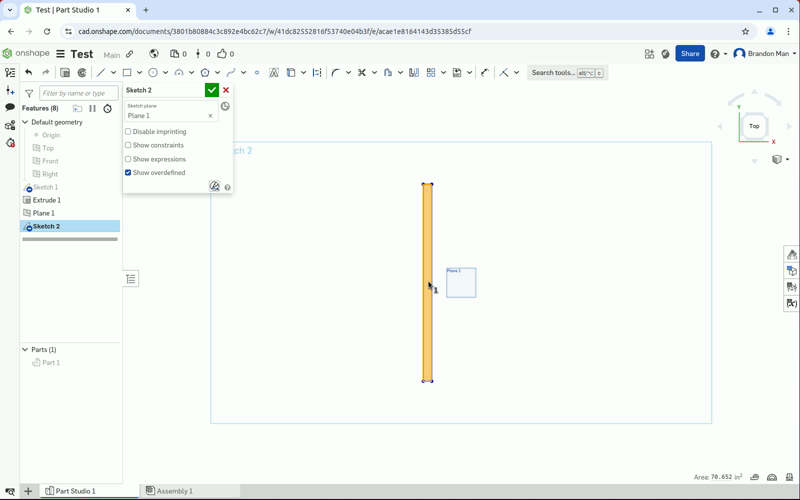
mouse_move(73, 352)
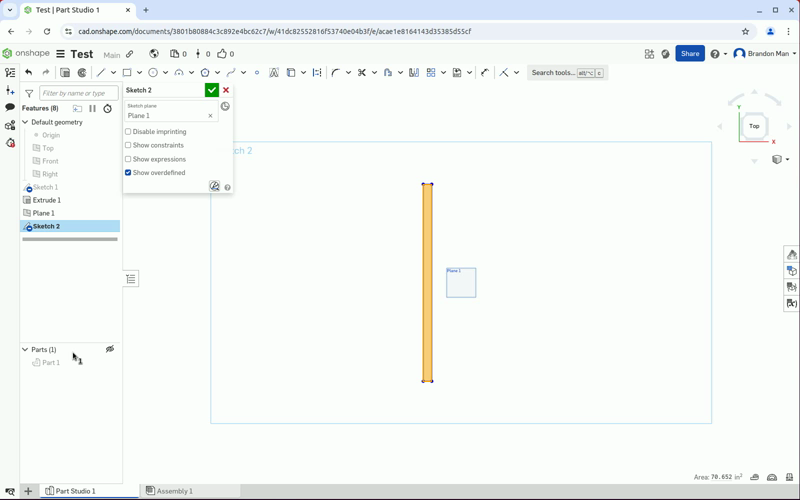
key(shift+y)
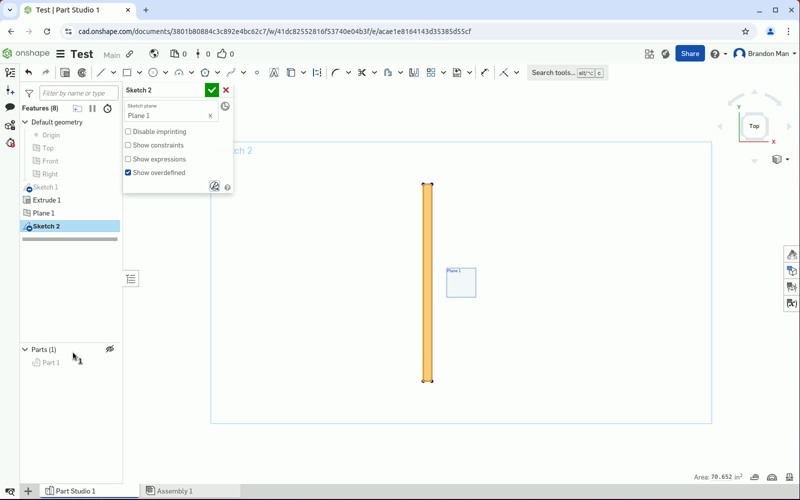
key(shift+e)
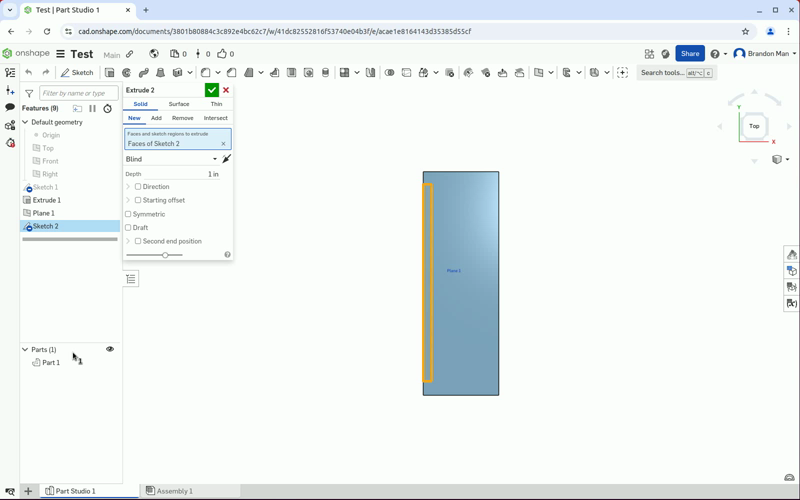
mouse_move(143, 106)
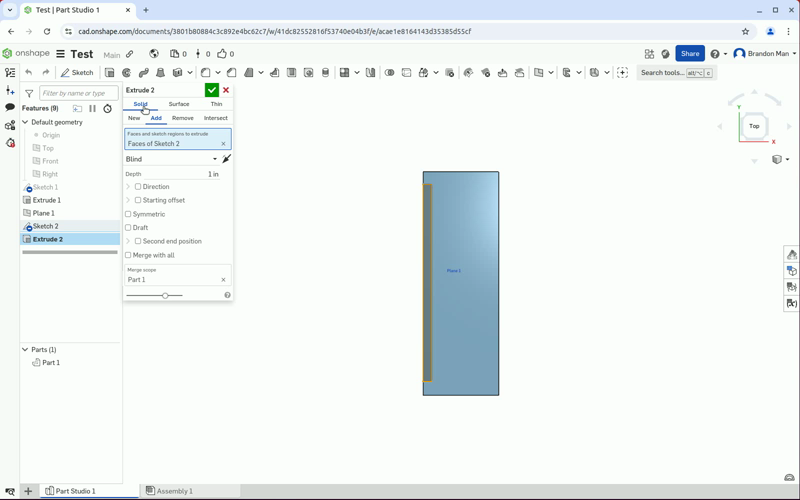
click(143, 106)
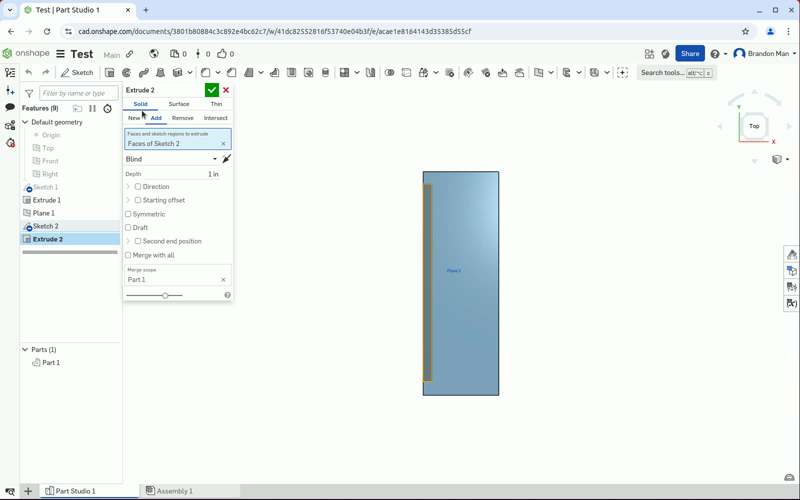
mouse_move(137, 120)
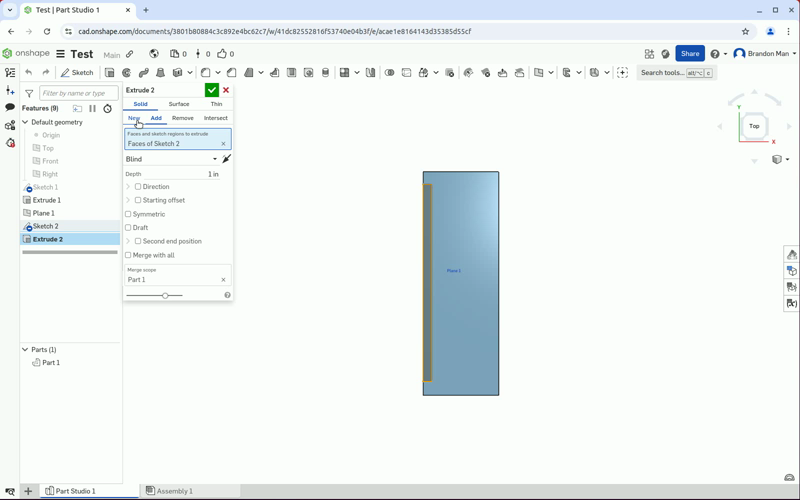
click(137, 120)
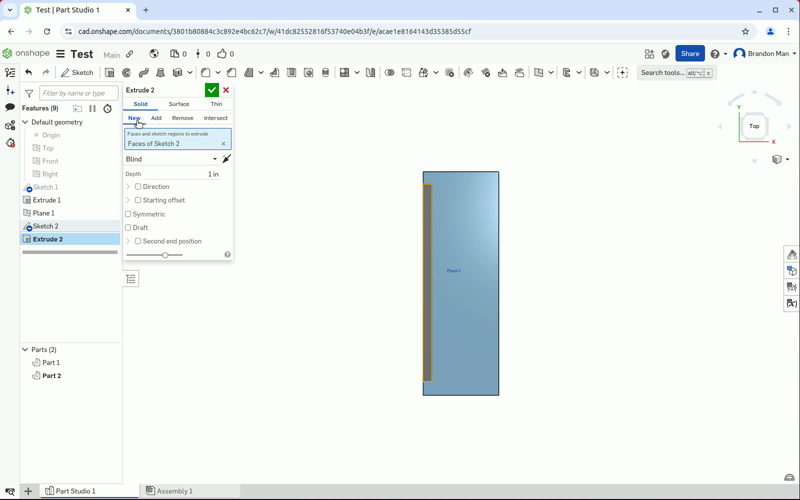
key(tab, 4)
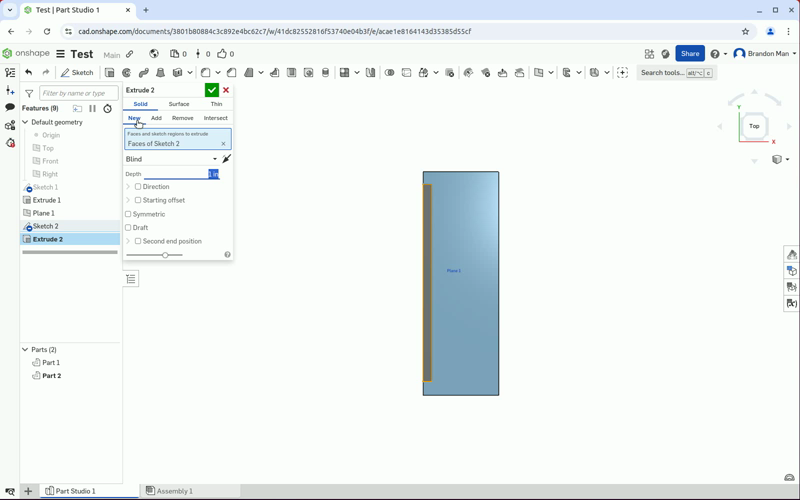
text(0.963)
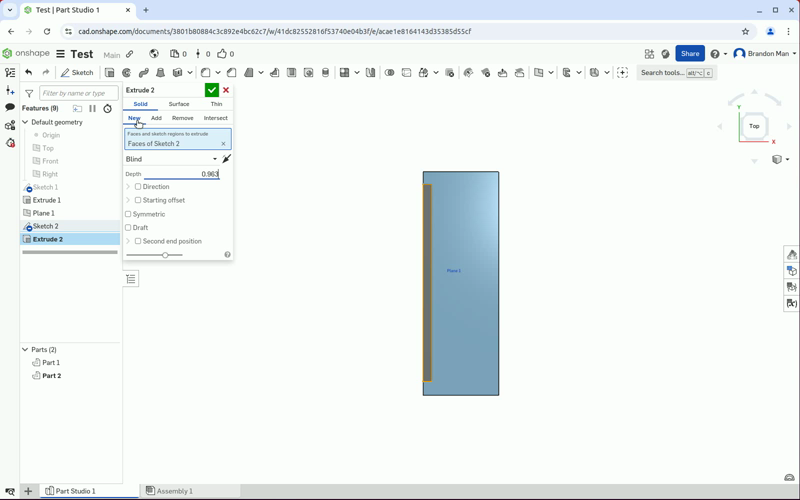
key(enter)
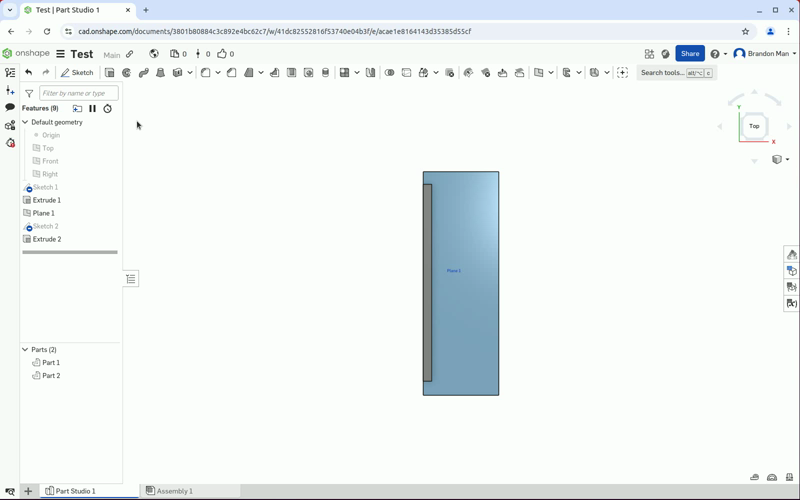
key(shift+h)
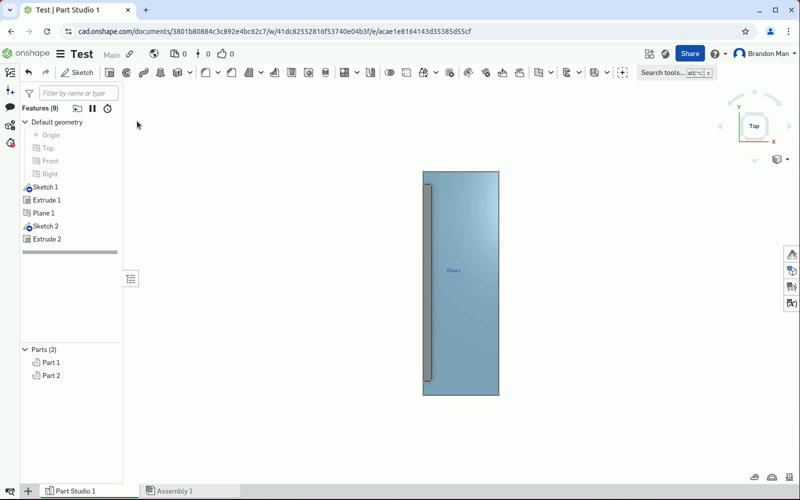
key(shift+h)
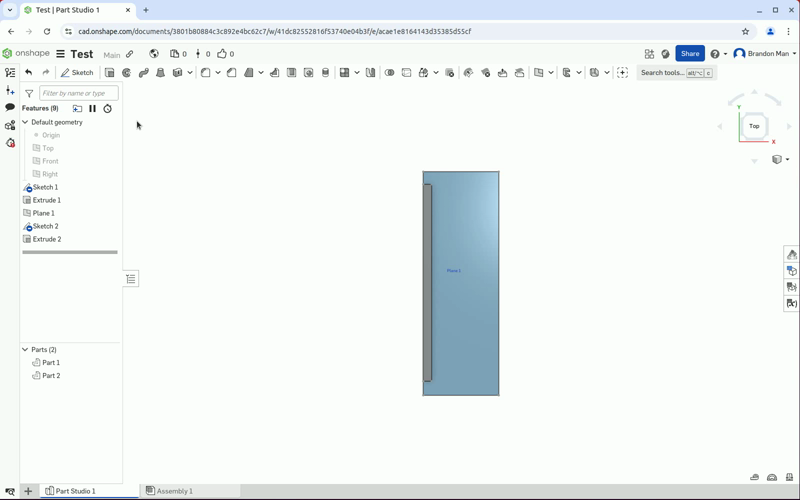
key(shift+7)
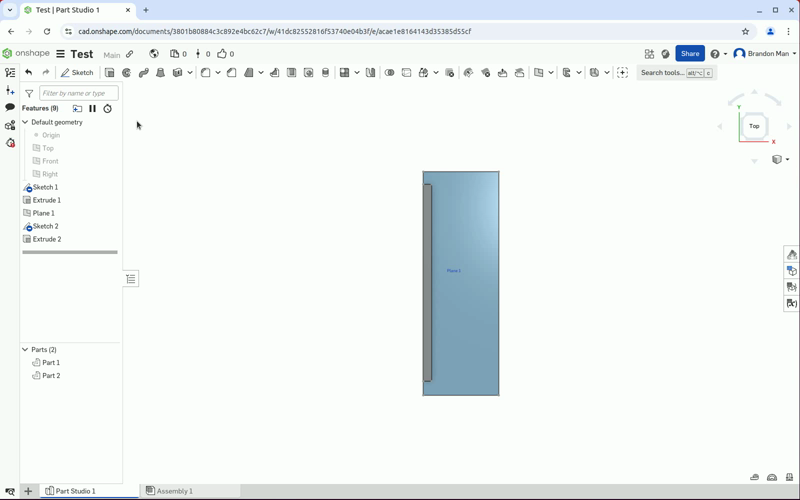
key(up, 3)
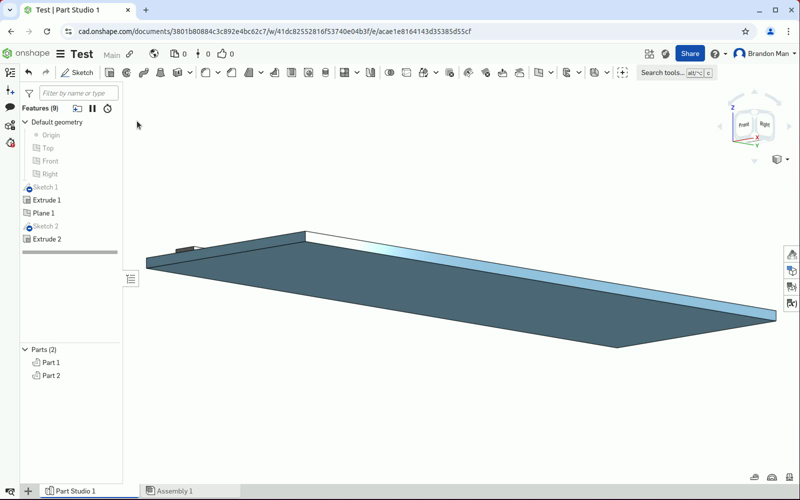
key(left, 3)
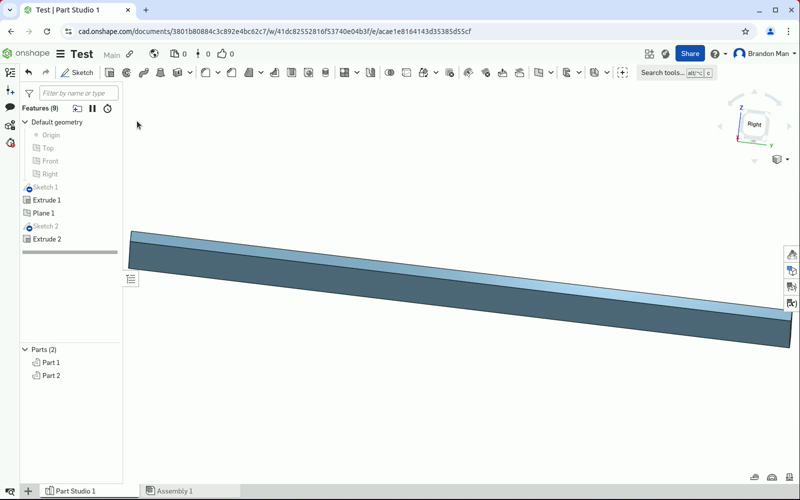
key(right, 3)
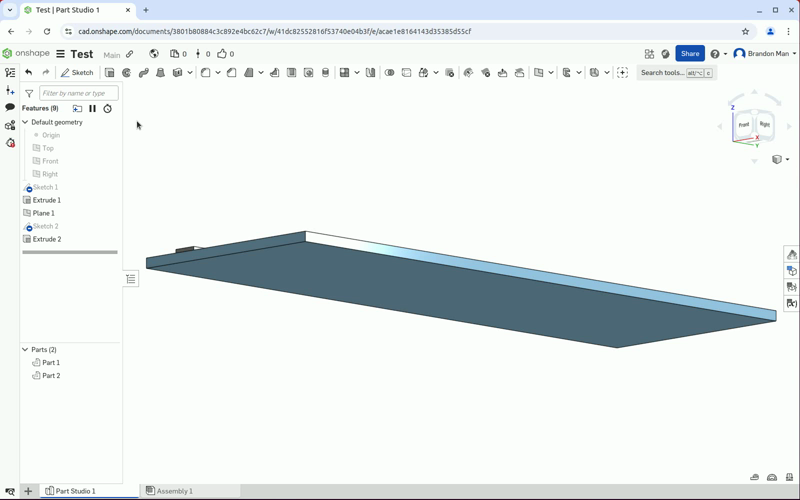
key(down, 3)
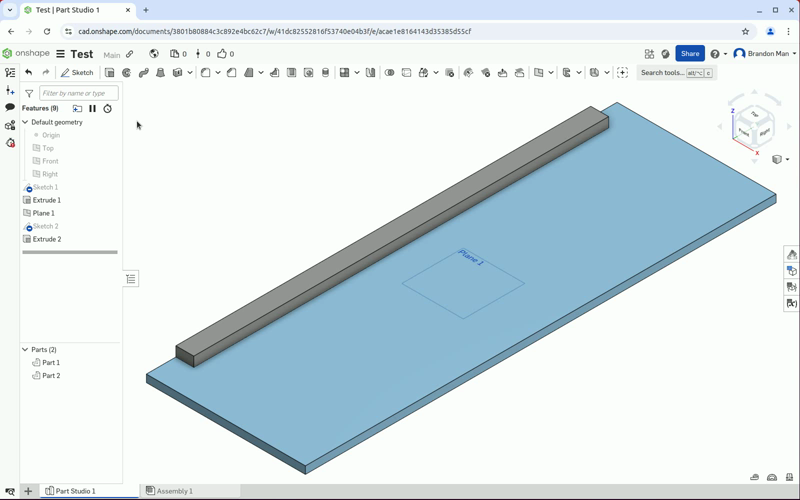
mouse_move(73, 189)
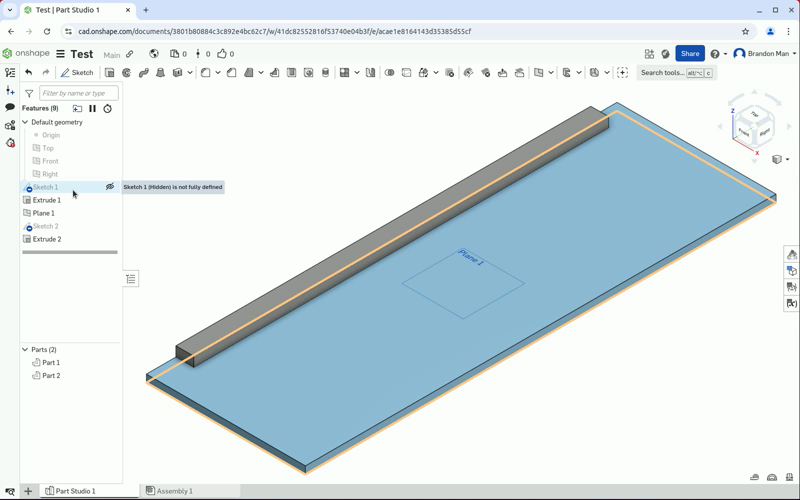
click(73, 189)